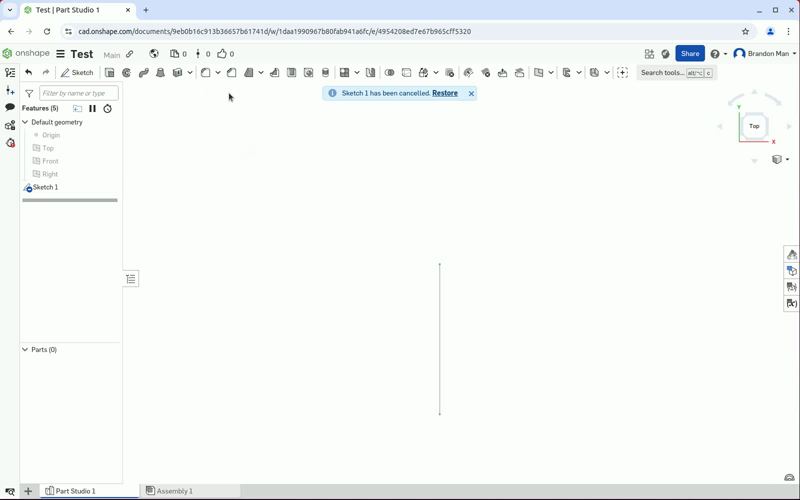
key(shift+h)
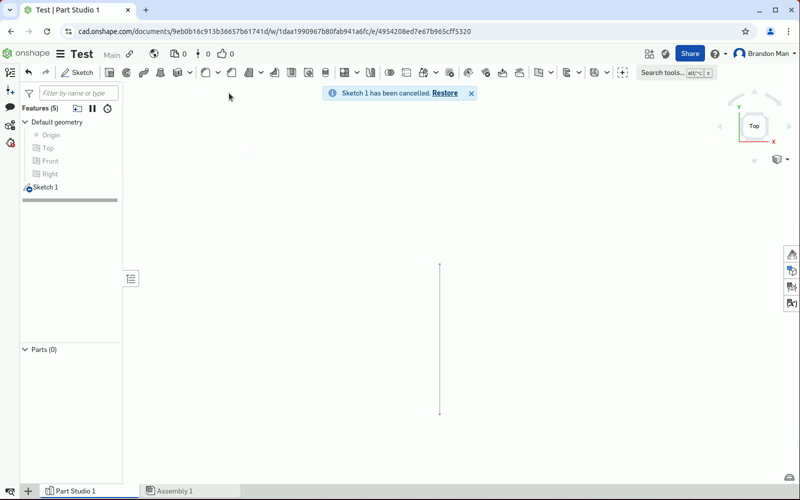
key(shift+s)
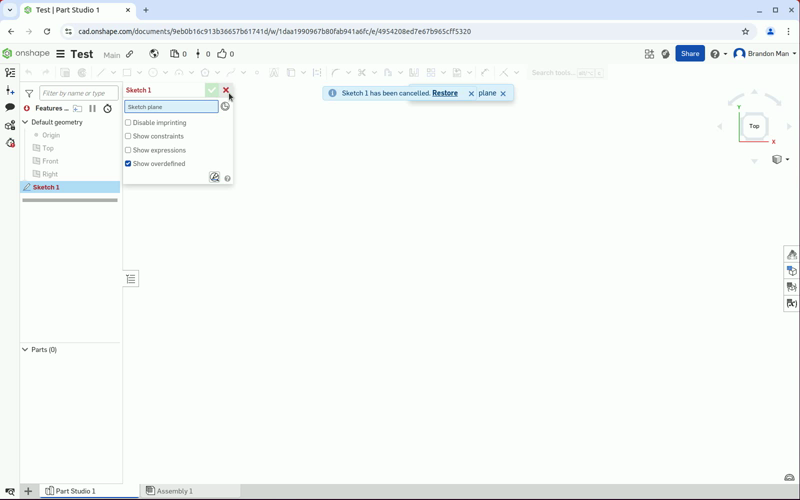
mouse_move(73, 150)
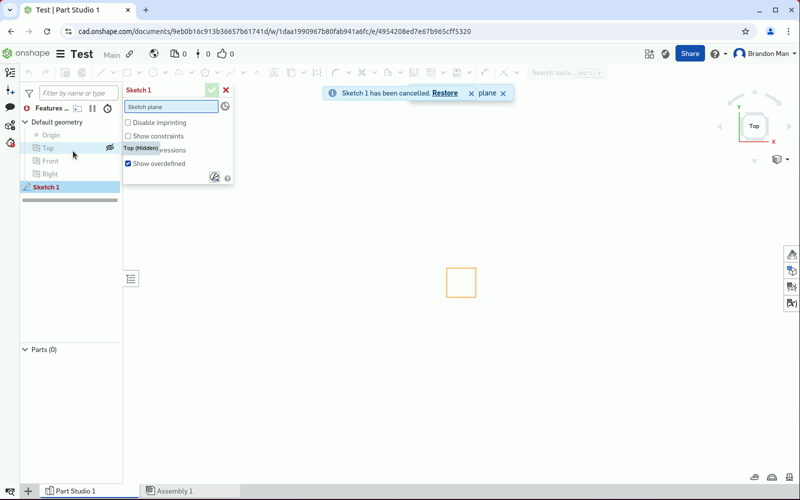
click(73, 150)
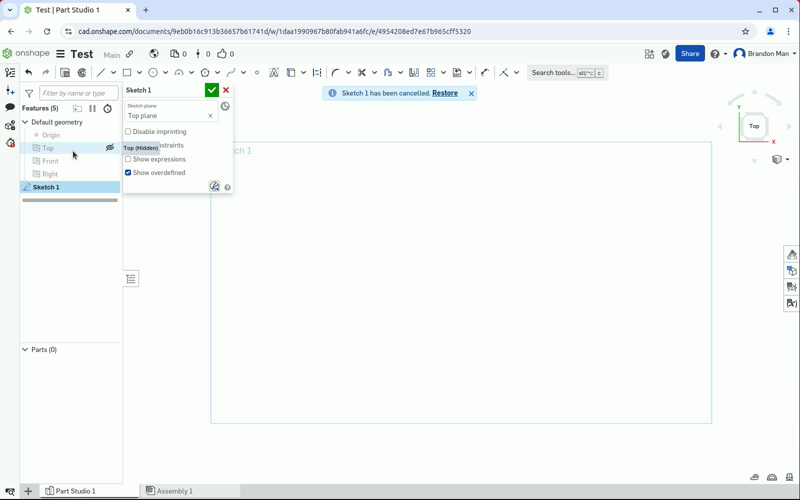
mouse_move(73, 352)
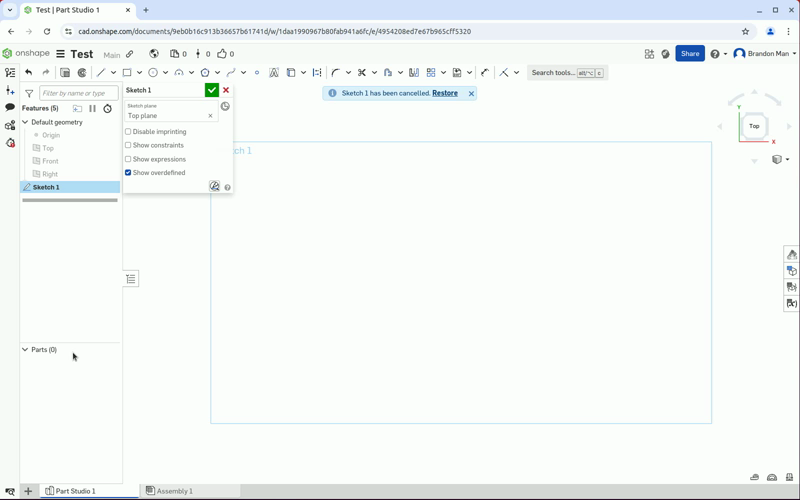
key(y)
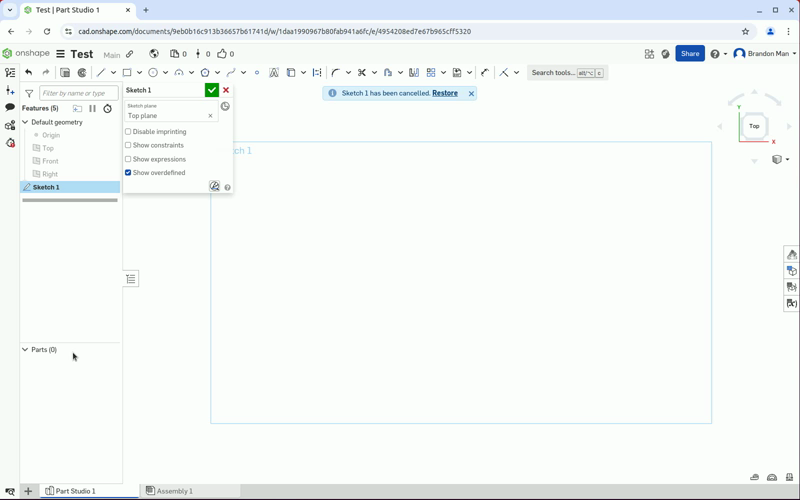
key(l)
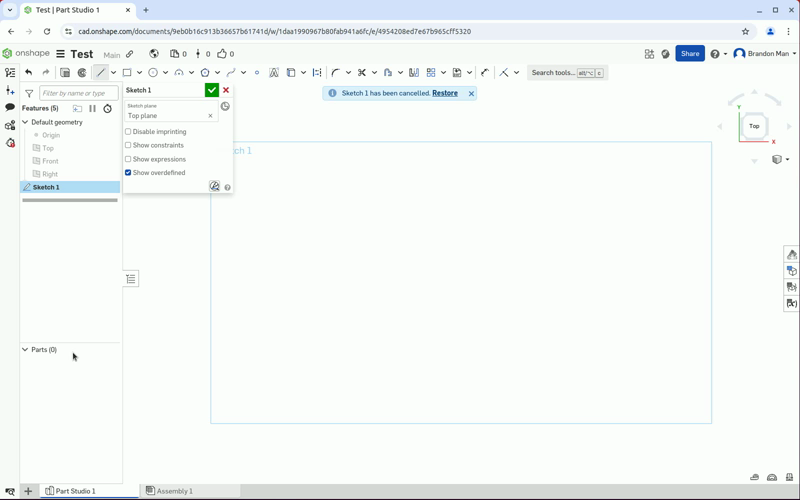
key_down(shift)
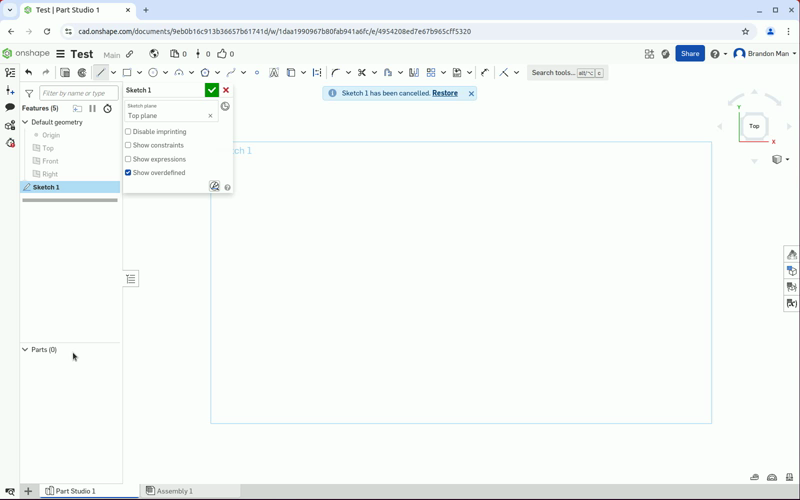
mouse_move(379, 375)
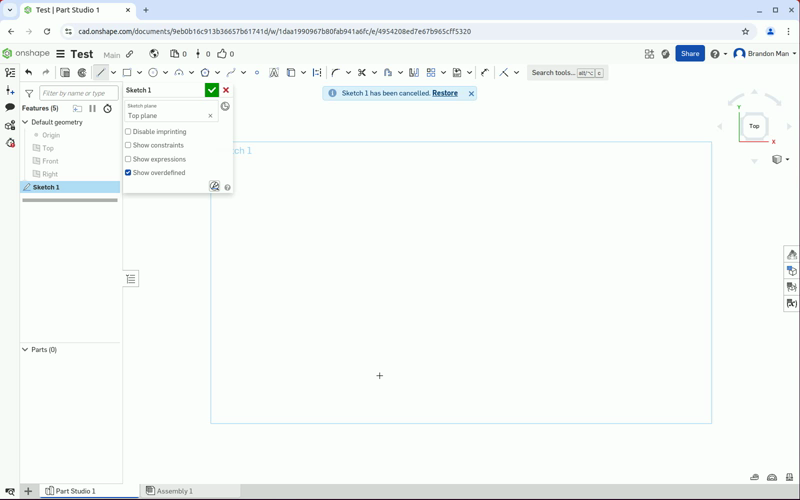
click(379, 375)
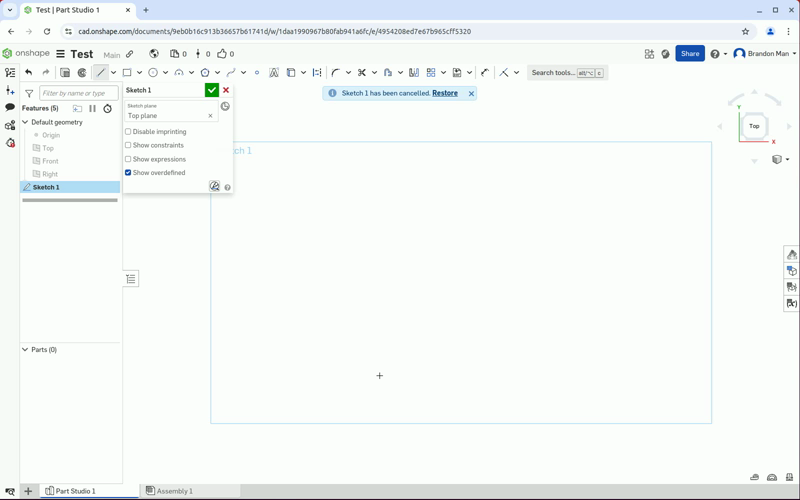
key_up(shift)
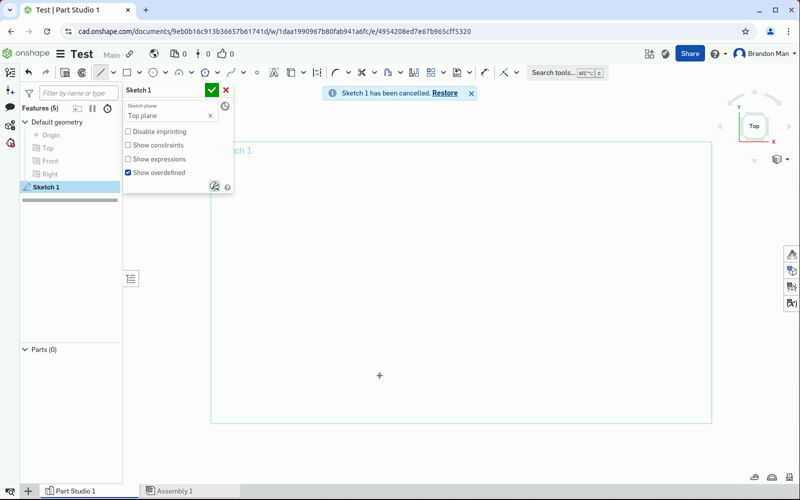
key_down(shift)
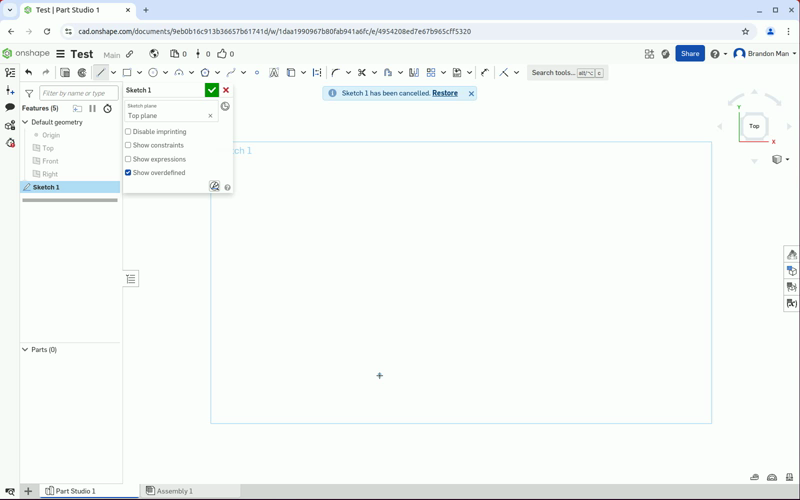
mouse_move(540, 375)
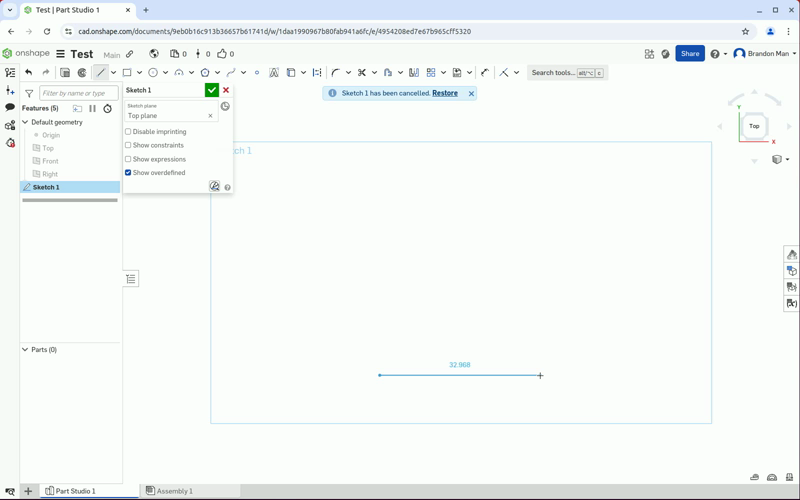
click(540, 375)
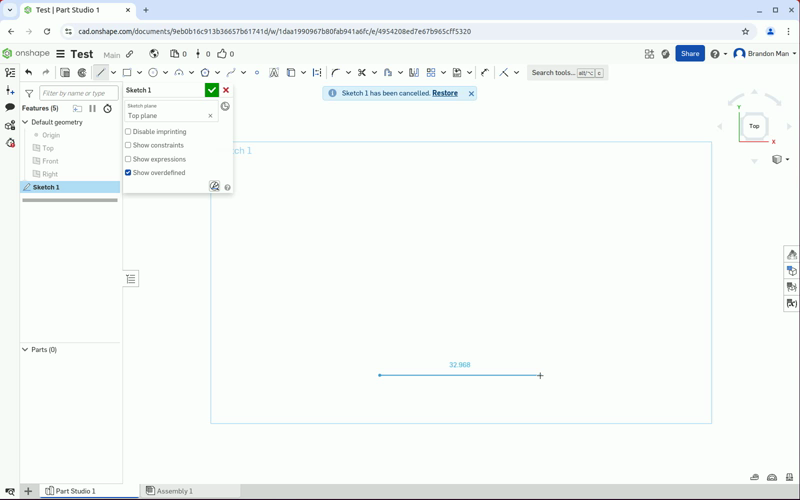
key_up(shift)
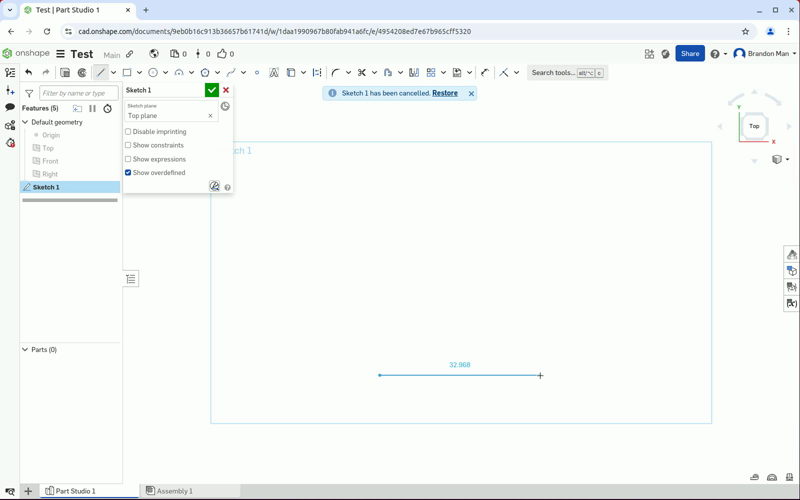
key_down(shift)
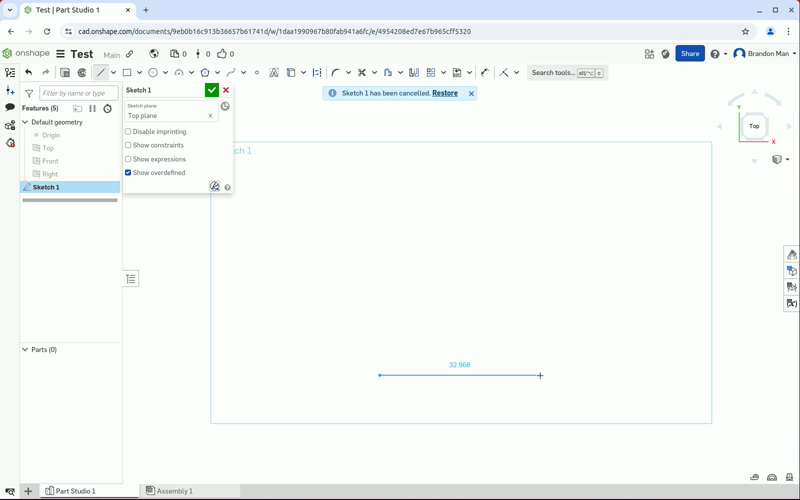
mouse_move(540, 189)
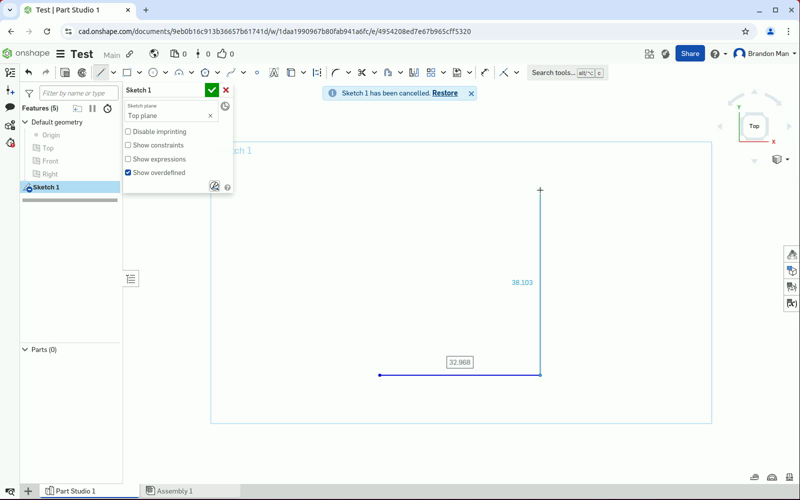
click(540, 189)
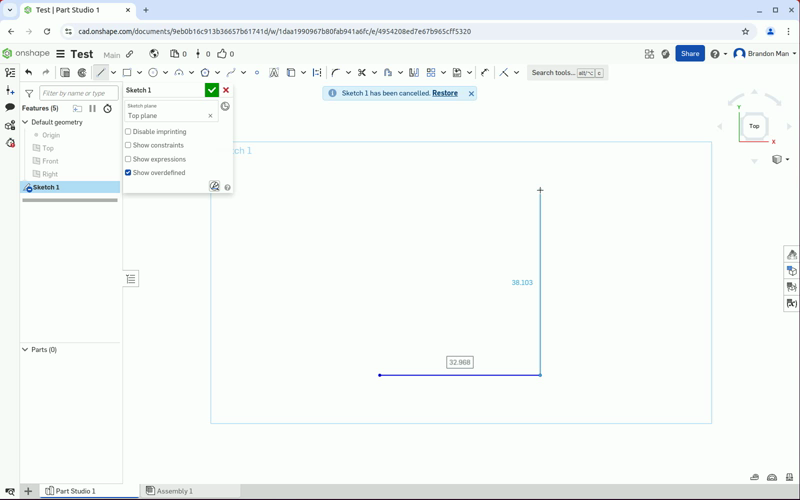
key_up(shift)
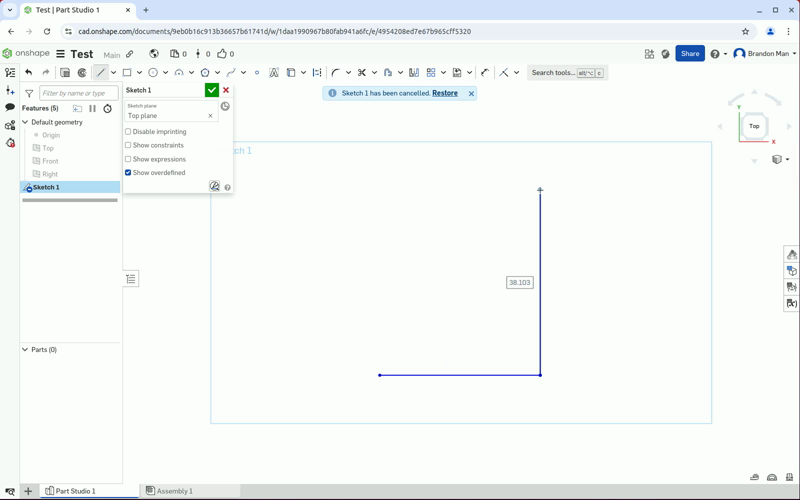
key_down(shift)
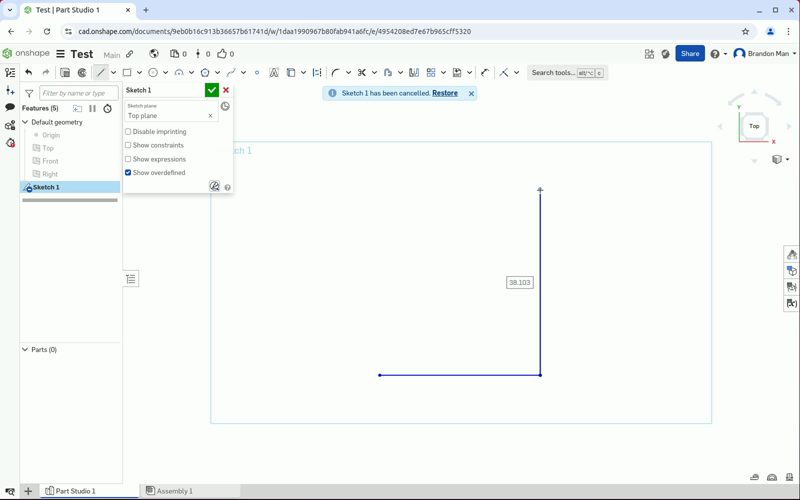
mouse_move(379, 189)
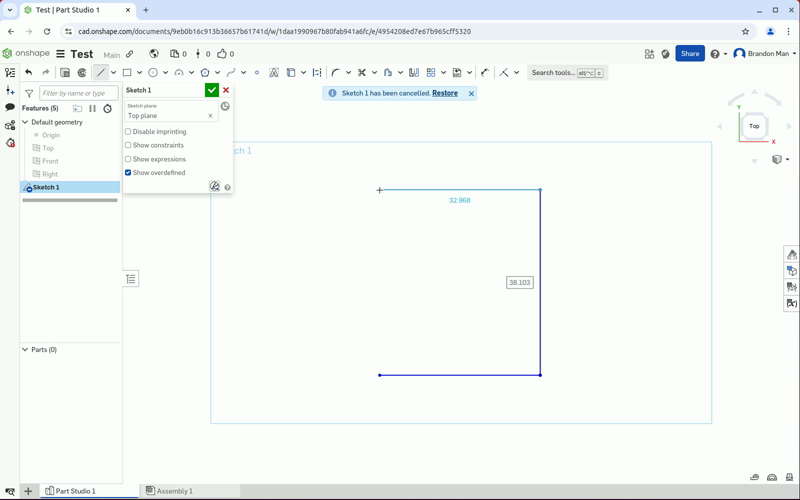
click(379, 189)
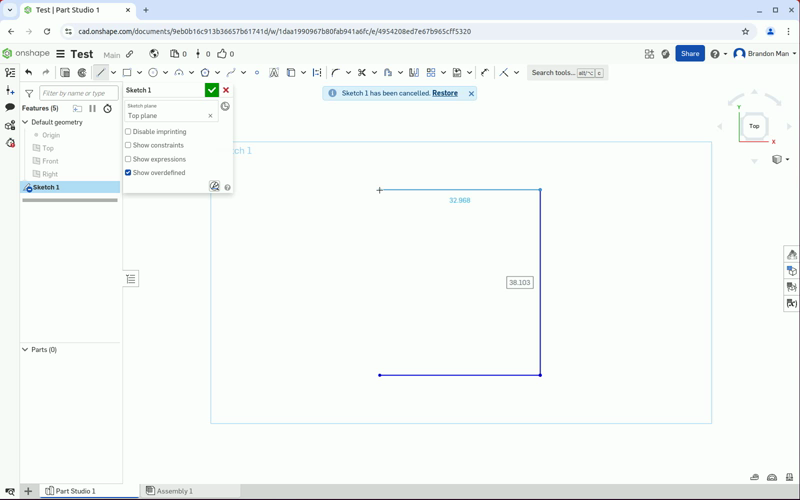
key_up(shift)
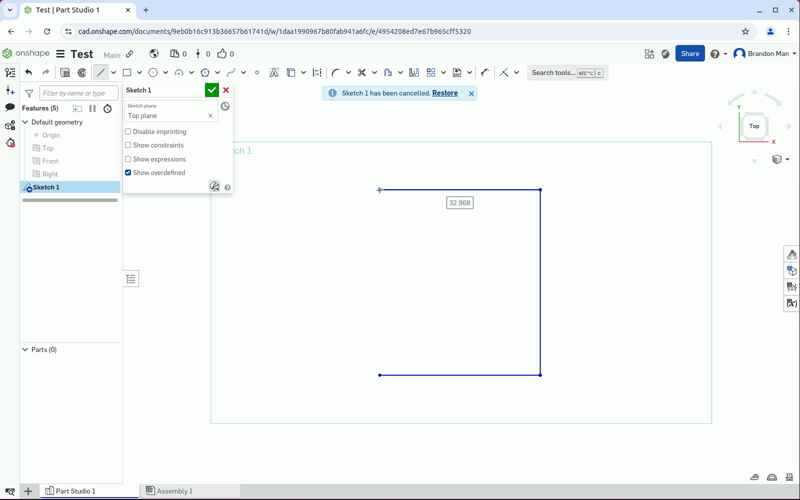
key_down(shift)
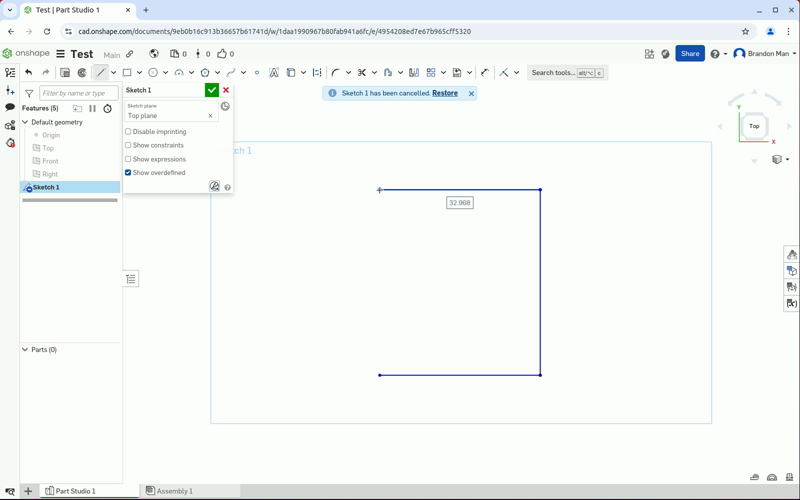
mouse_move(379, 375)
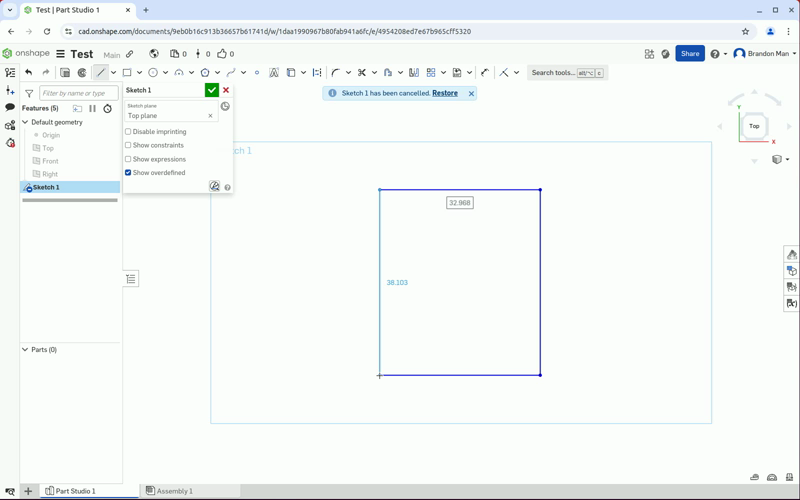
key_up(shift)
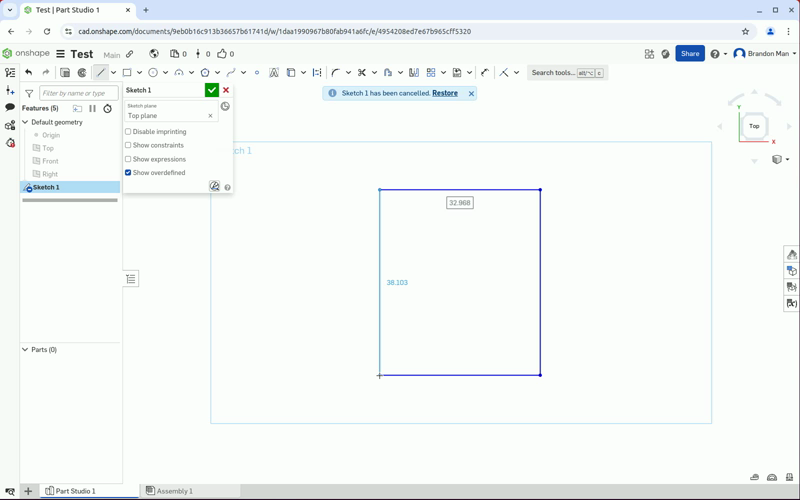
click(379, 375)
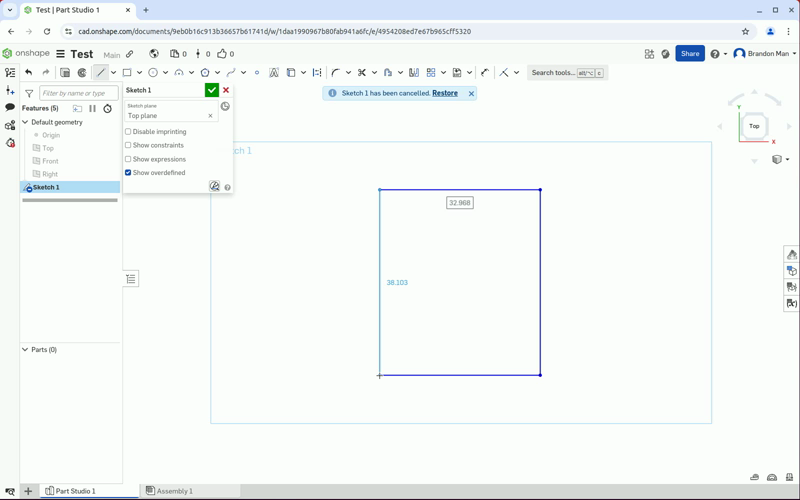
key(esc)
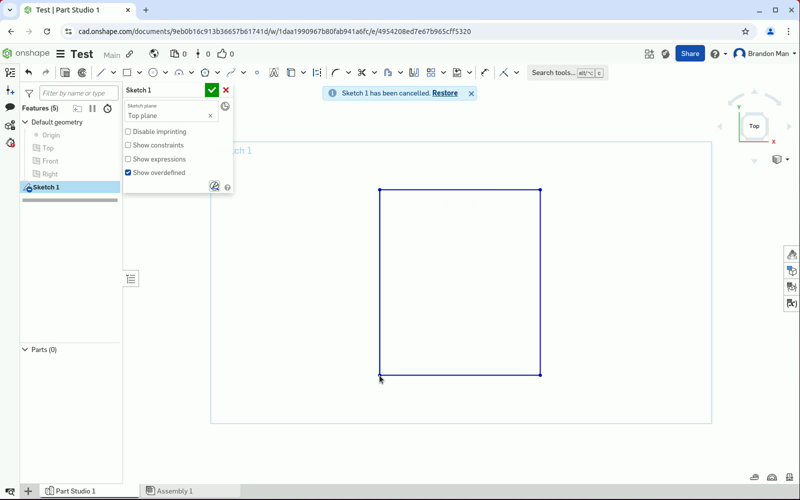
mouse_move(430, 341)
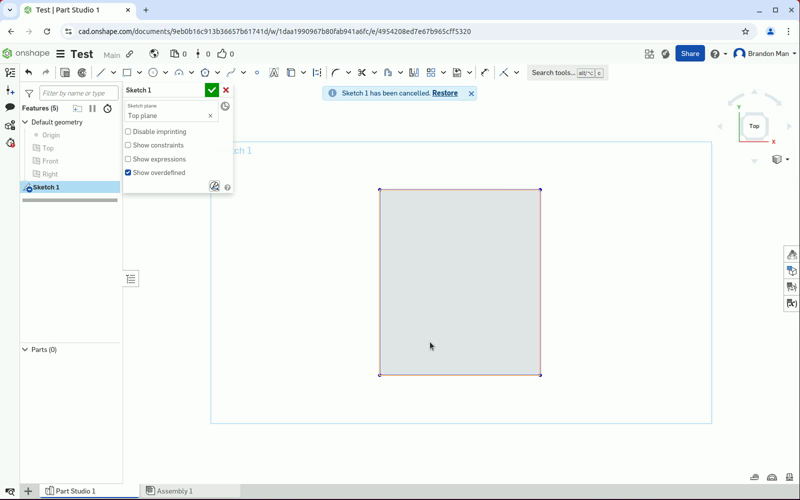
click(430, 341)
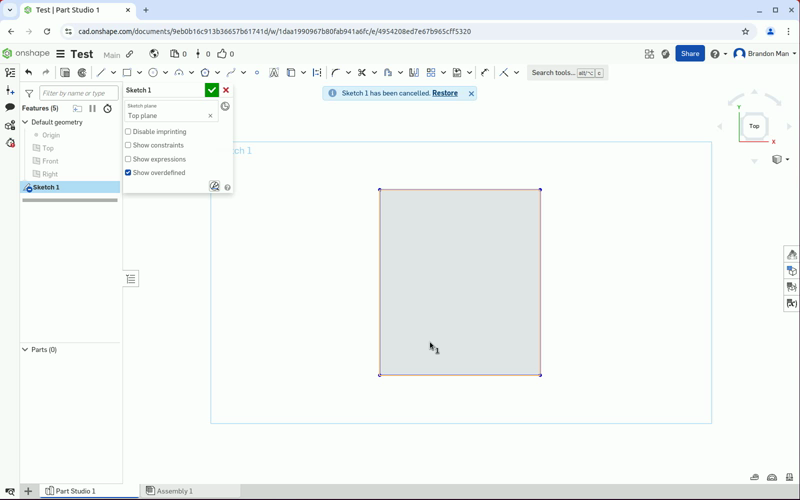
mouse_move(73, 352)
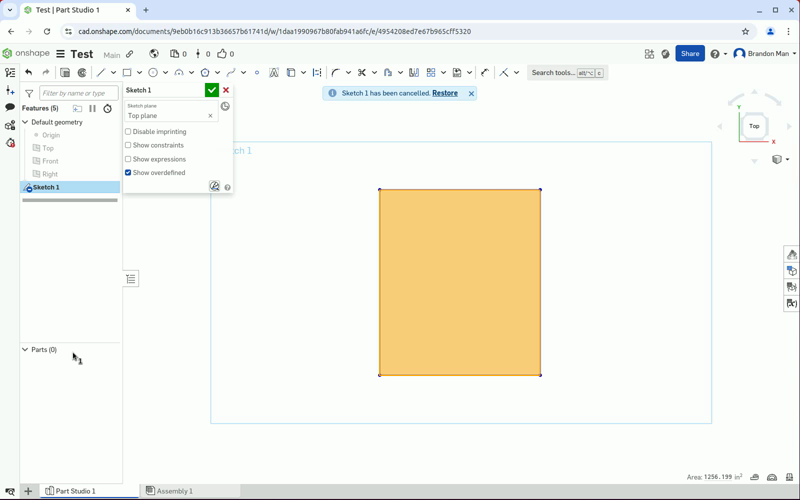
key(shift+y)
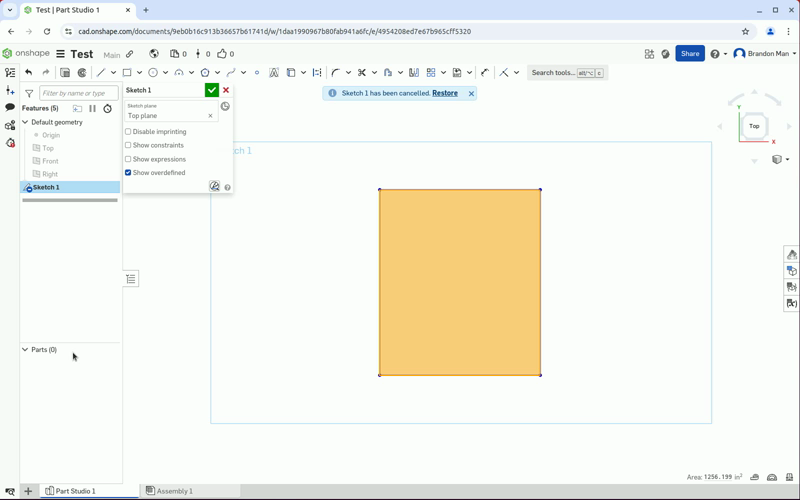
key(shift+e)
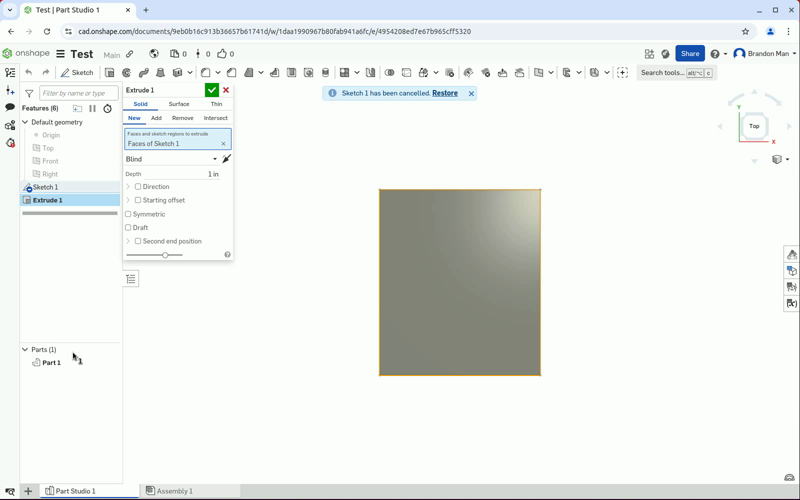
mouse_move(143, 106)
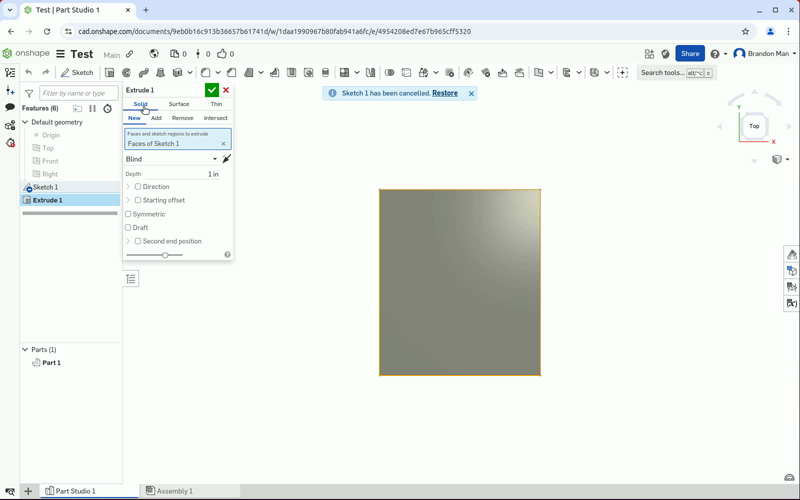
click(143, 106)
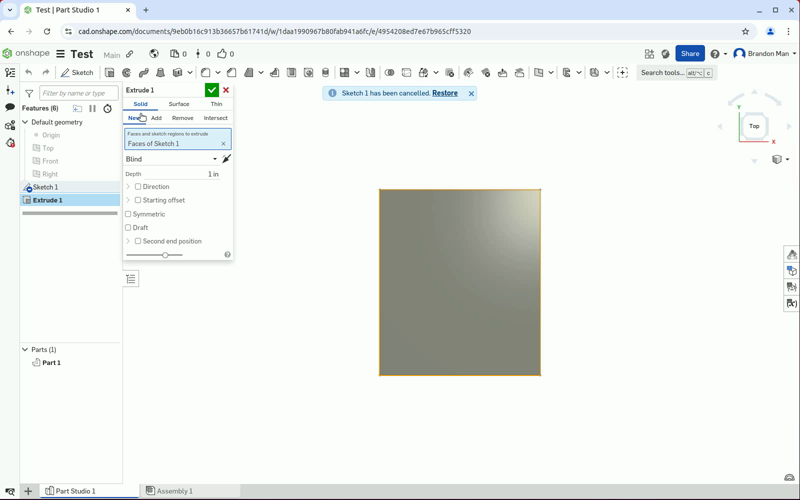
mouse_move(137, 120)
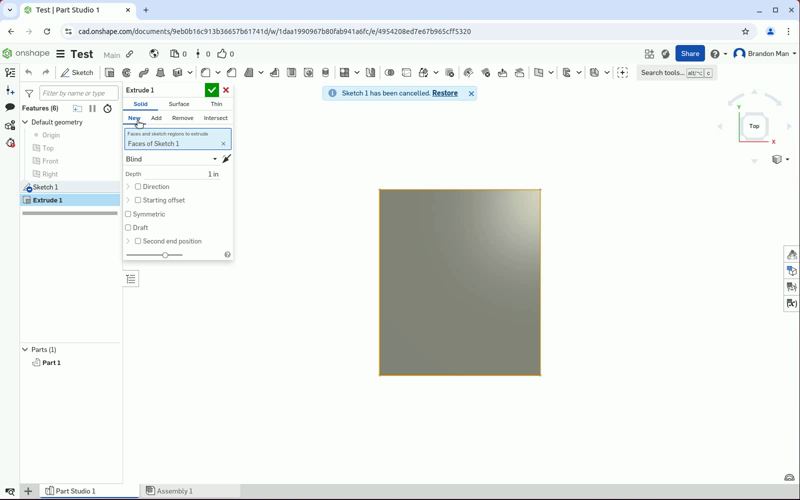
click(137, 120)
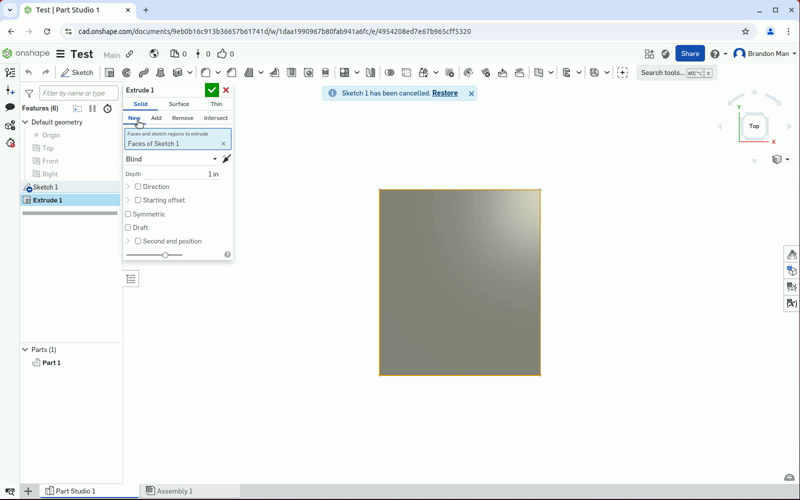
key(tab, 4)
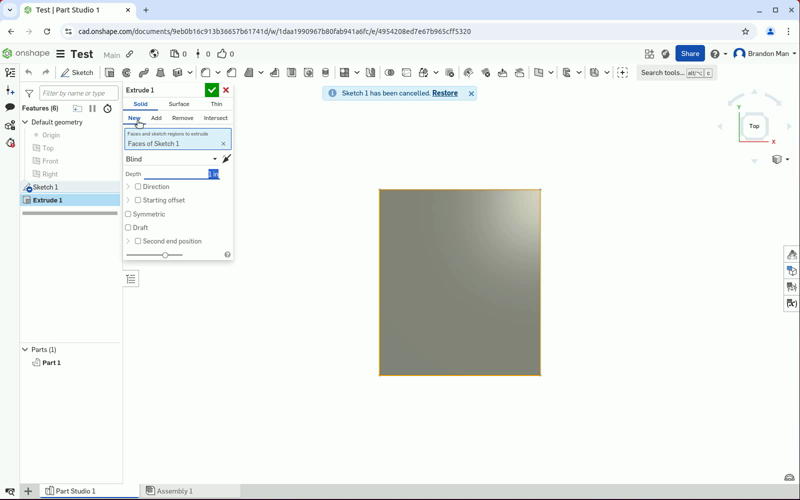
text(7.221)
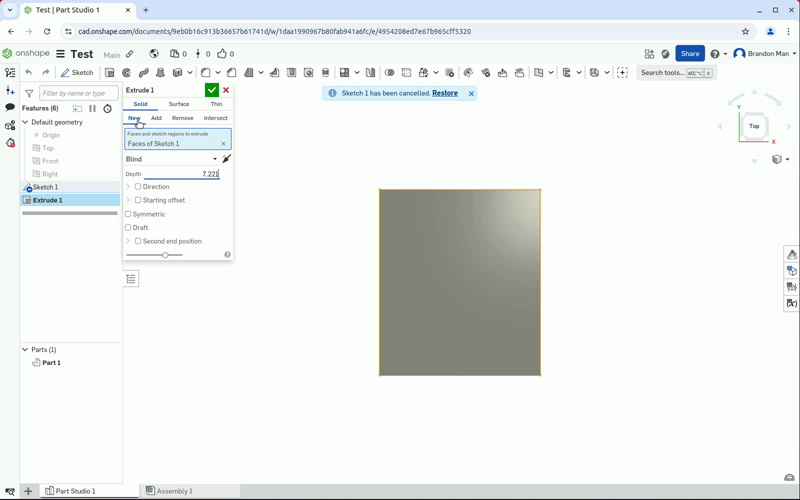
key(enter)
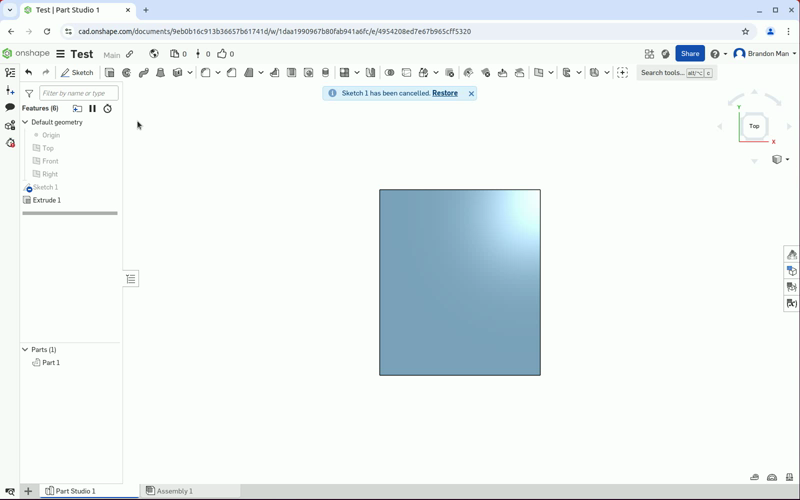
key(shift+h)
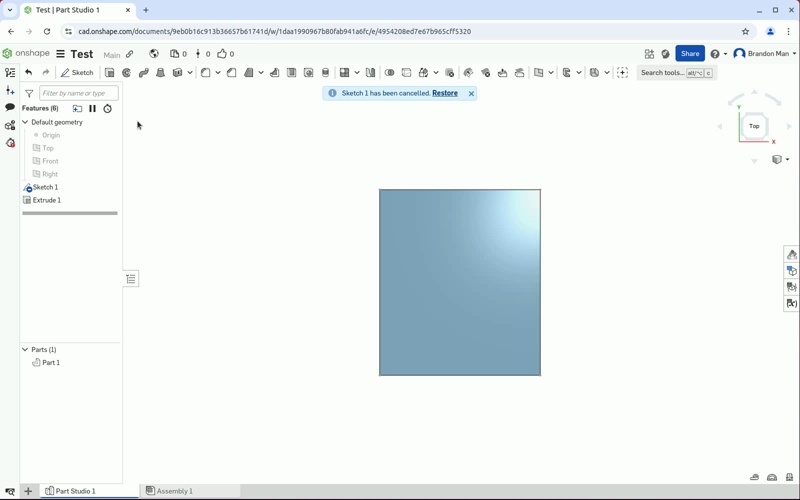
key(shift+h)
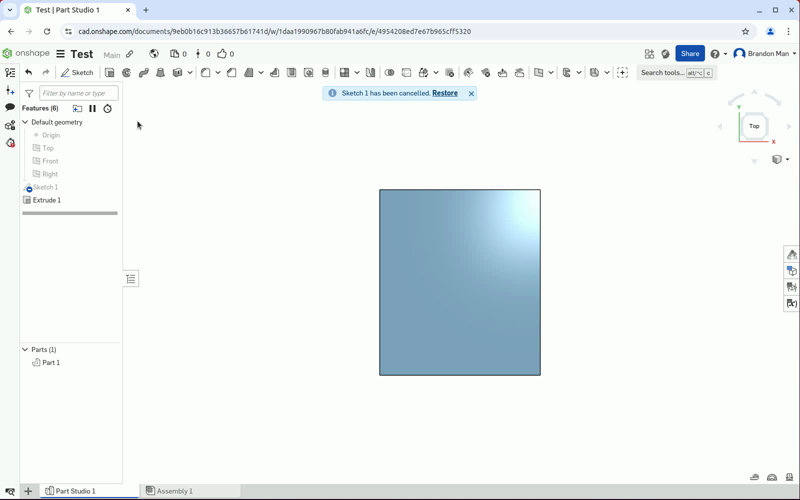
mouse_move(73, 189)
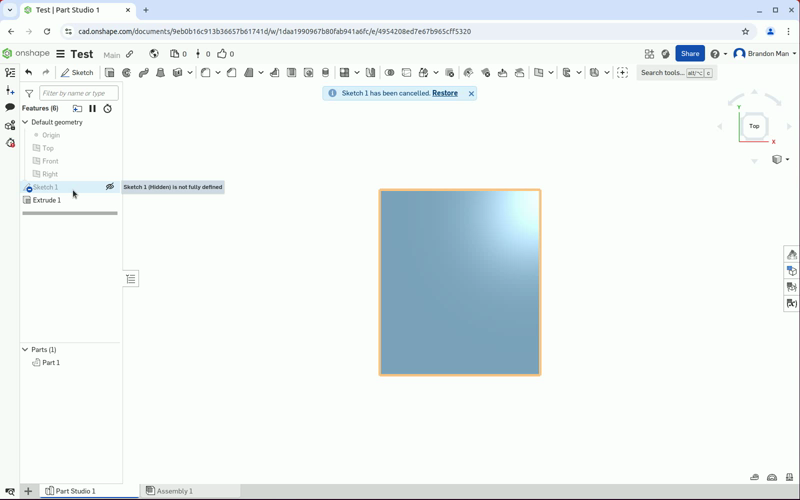
click(73, 189)
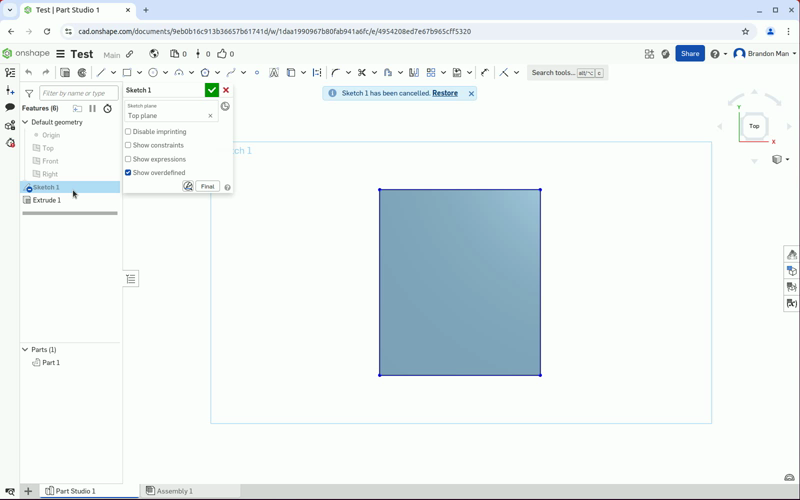
mouse_move(229, 92)
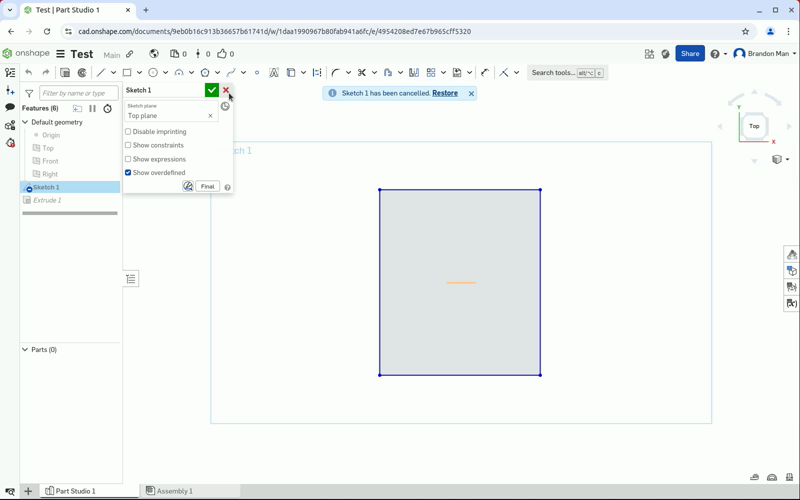
click(229, 92)
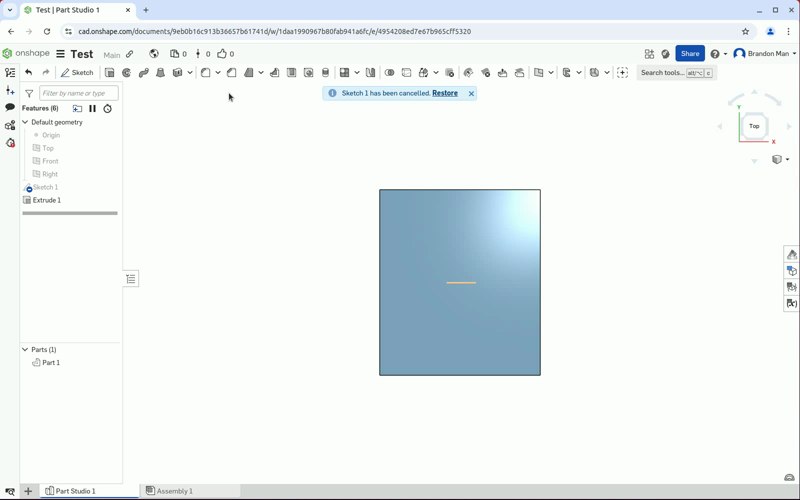
mouse_move(541, 75)
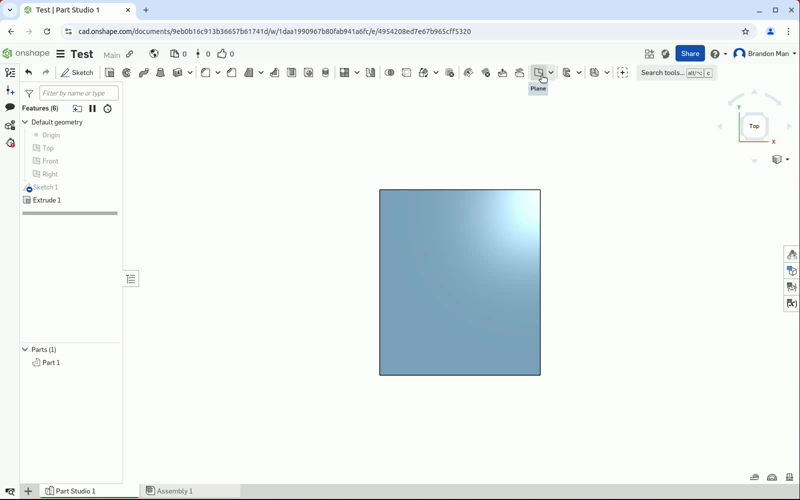
click(541, 75)
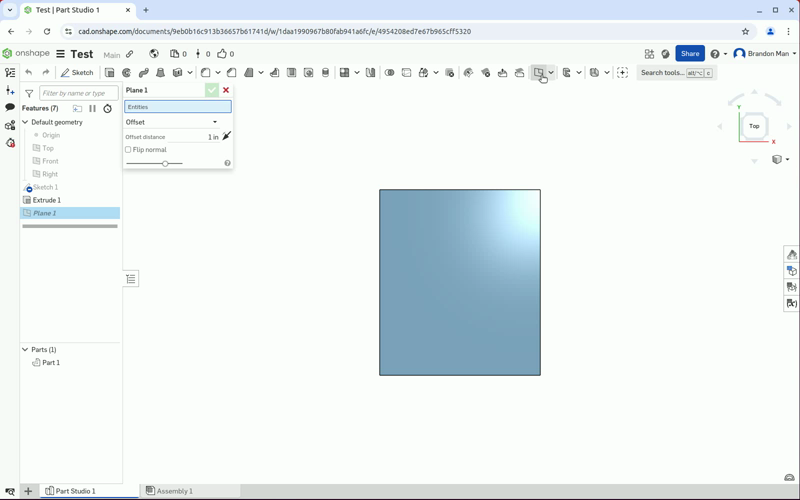
mouse_move(73, 150)
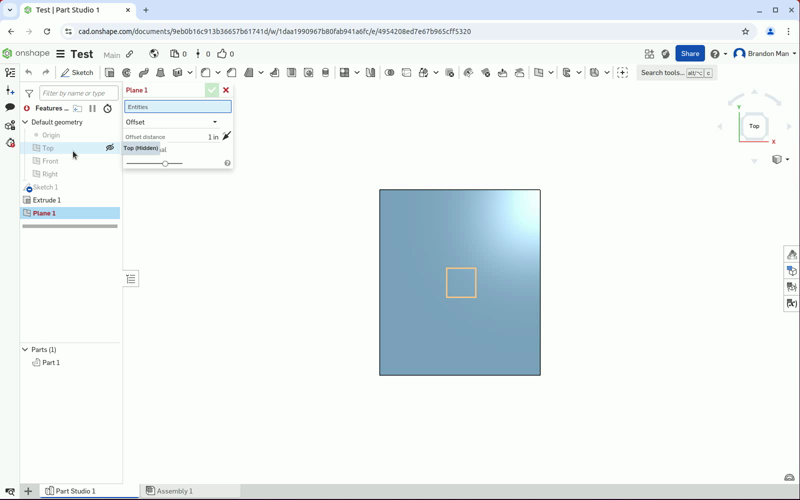
click(73, 150)
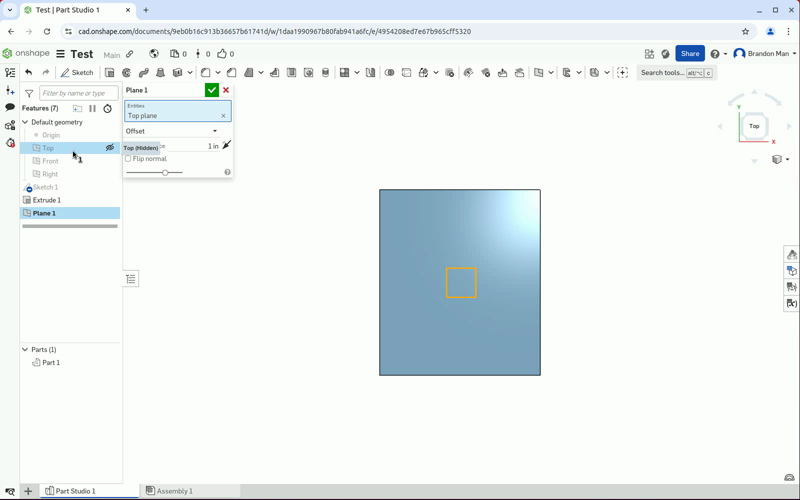
key(tab, 2)
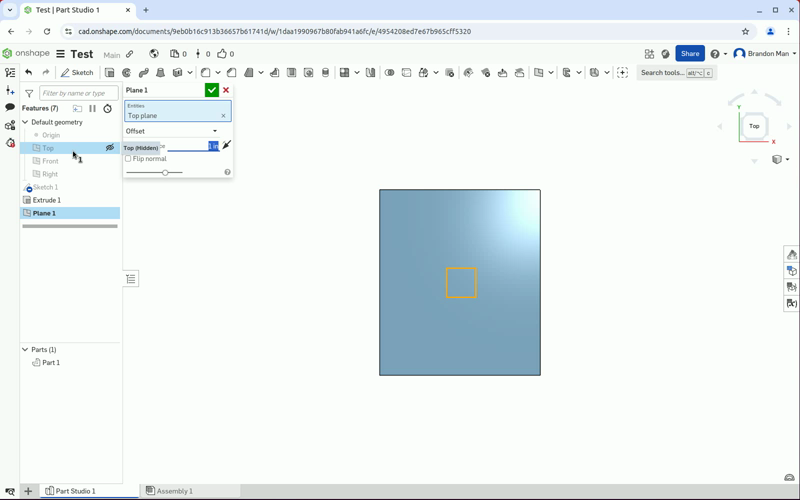
text(7.21)
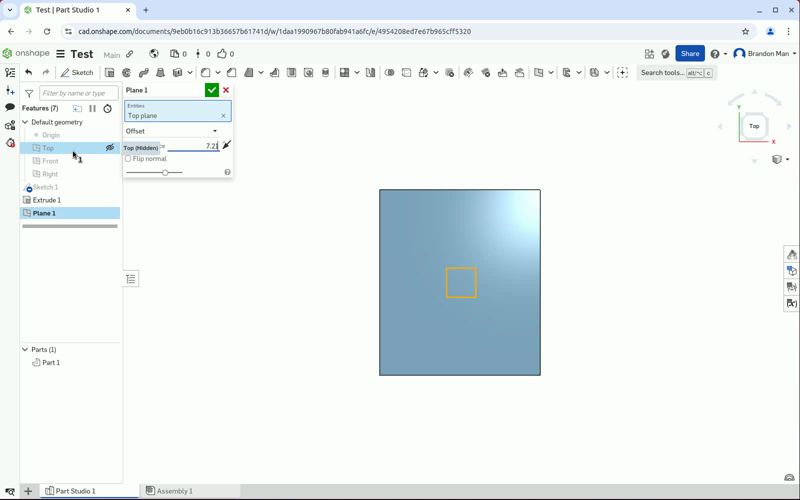
key(enter, 2)
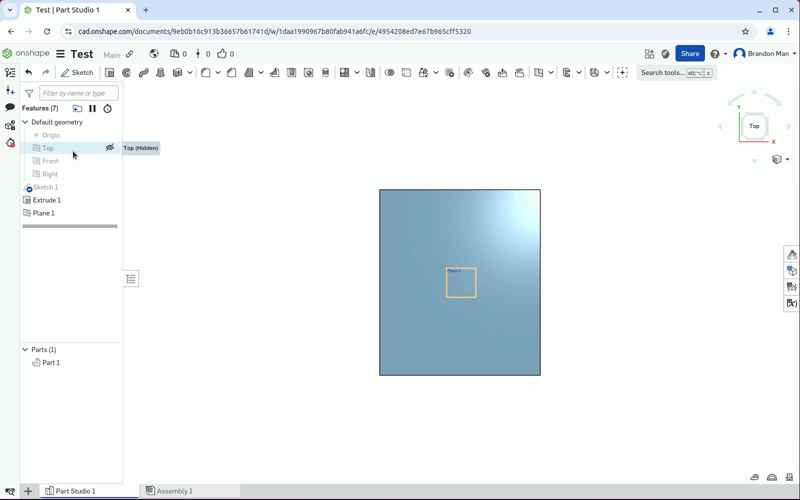
key(shift+s)
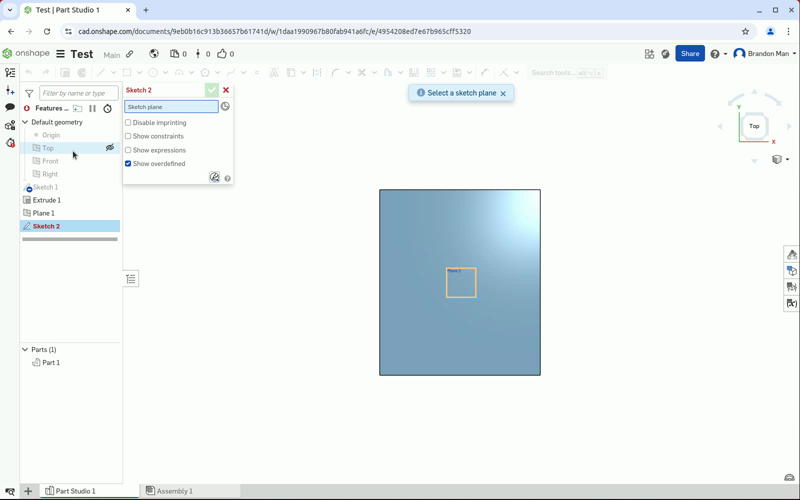
mouse_move(73, 215)
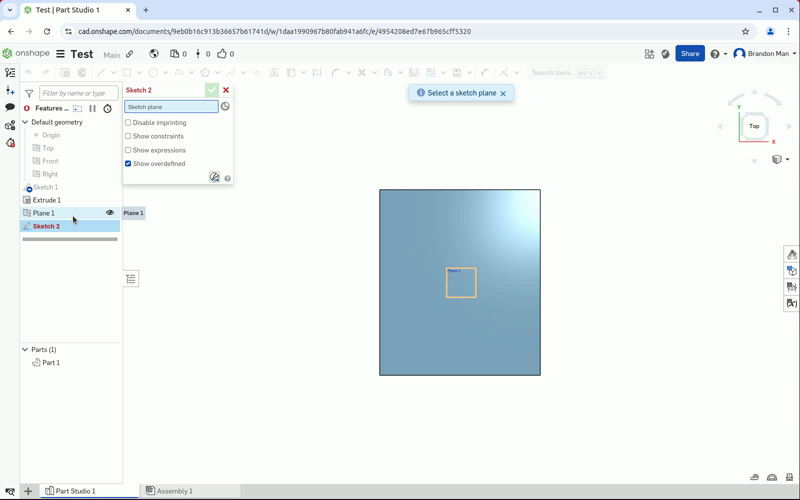
click(73, 215)
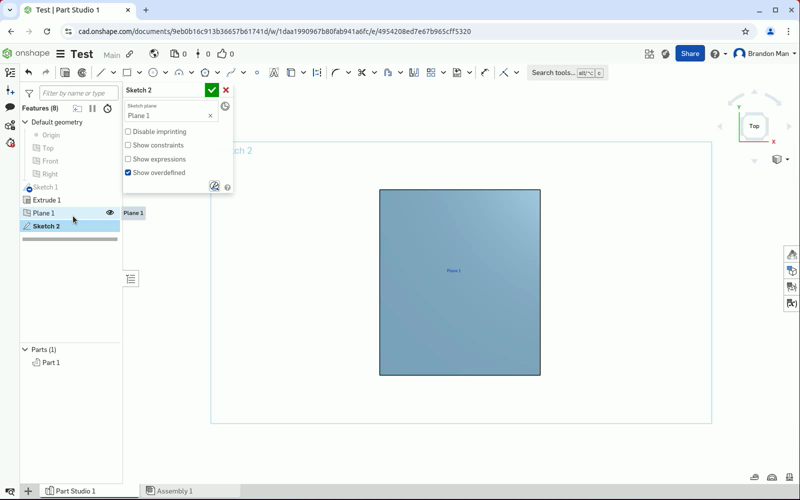
mouse_move(73, 352)
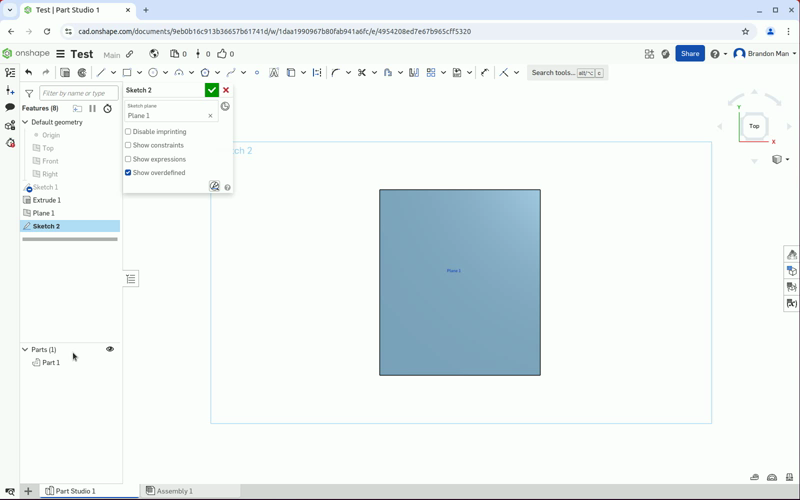
key(y)
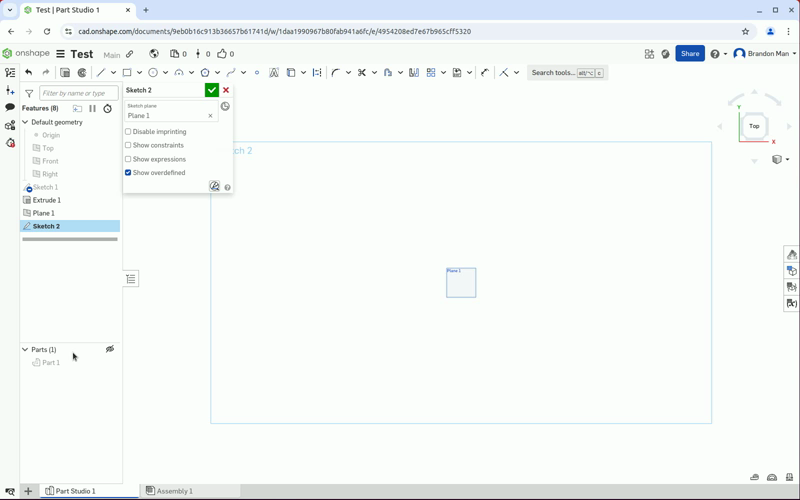
key(l)
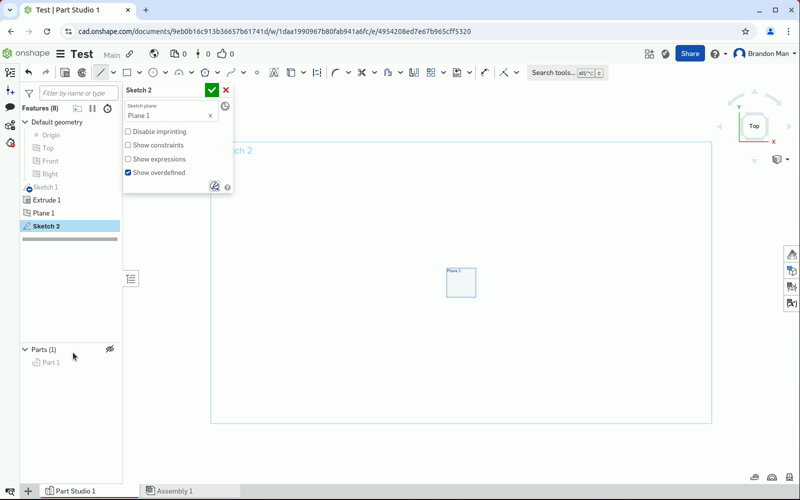
key_down(shift)
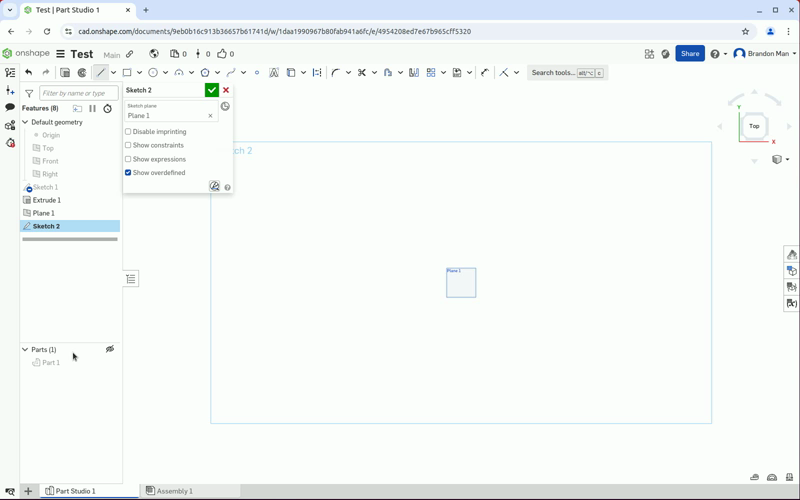
mouse_move(390, 366)
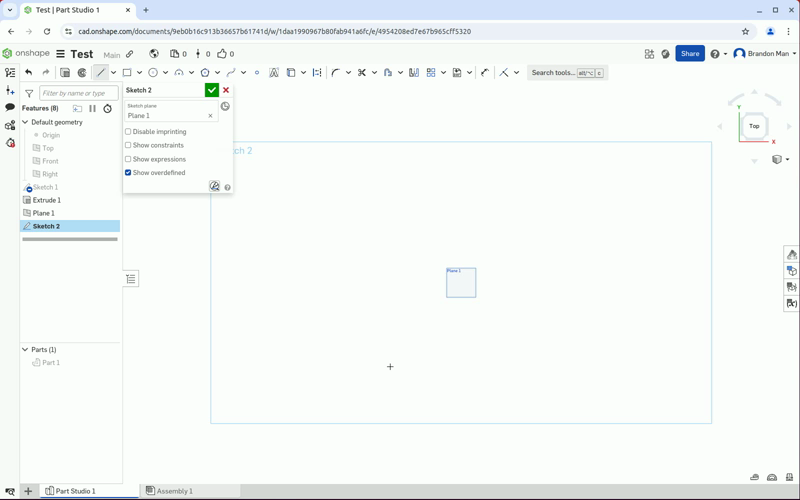
click(390, 366)
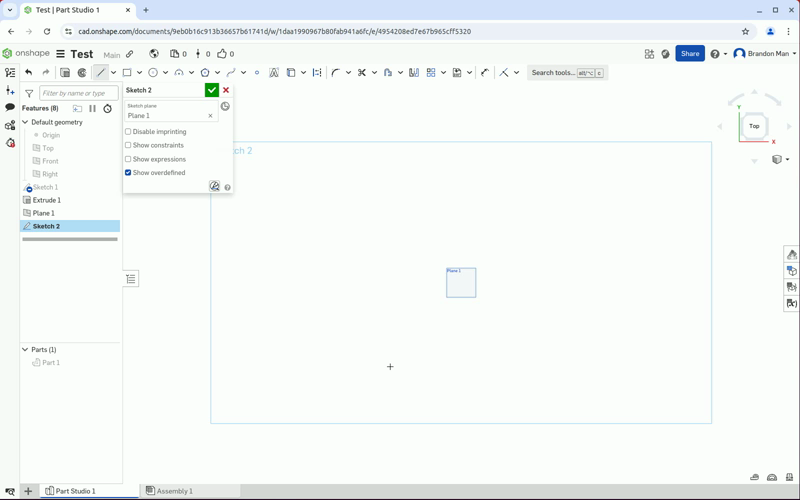
key_up(shift)
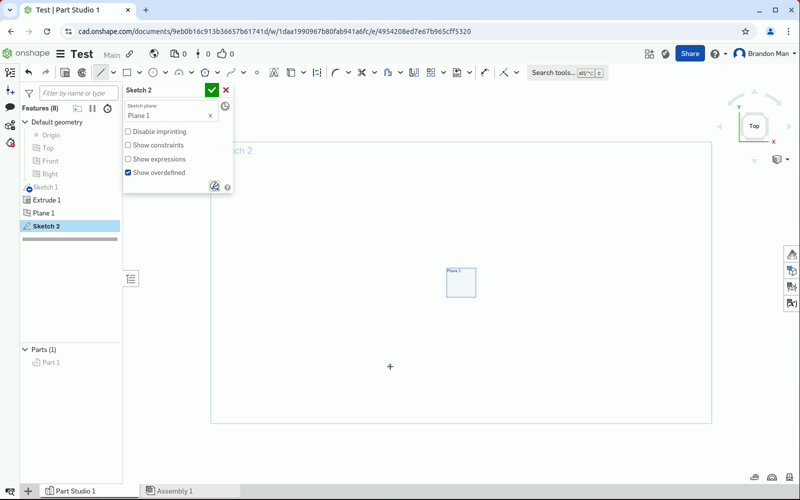
key_down(shift)
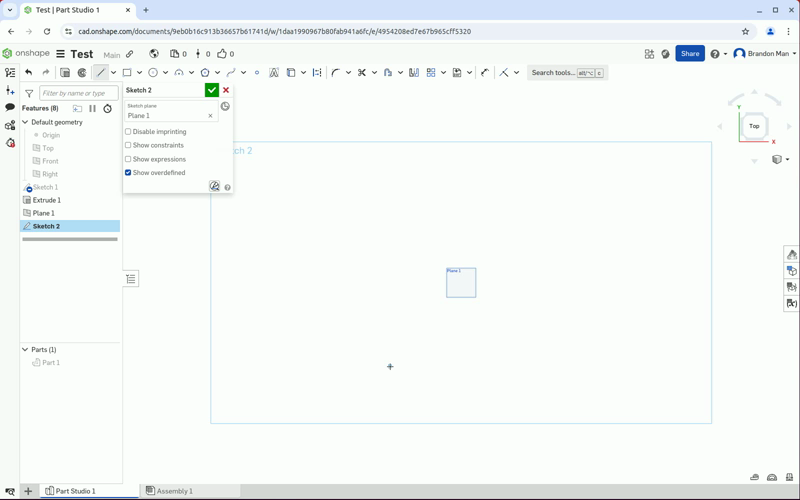
mouse_move(531, 366)
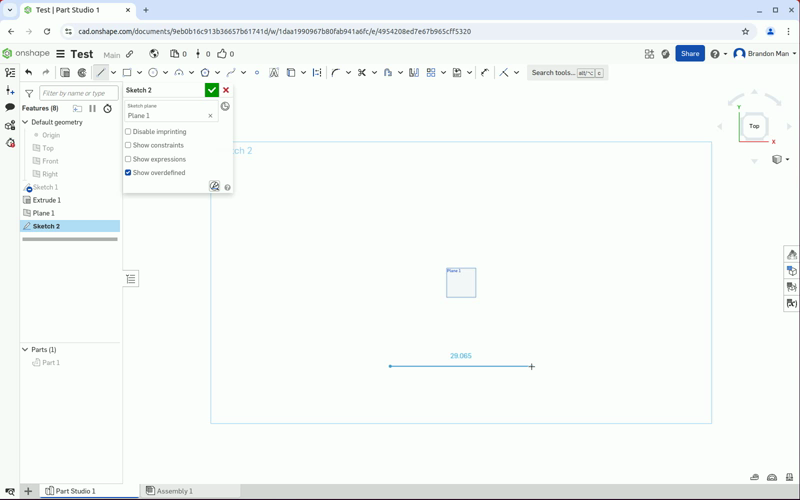
click(531, 366)
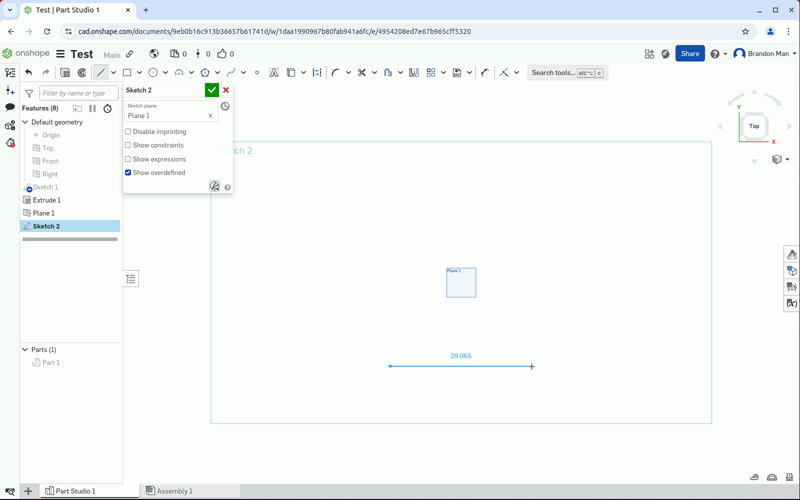
key_up(shift)
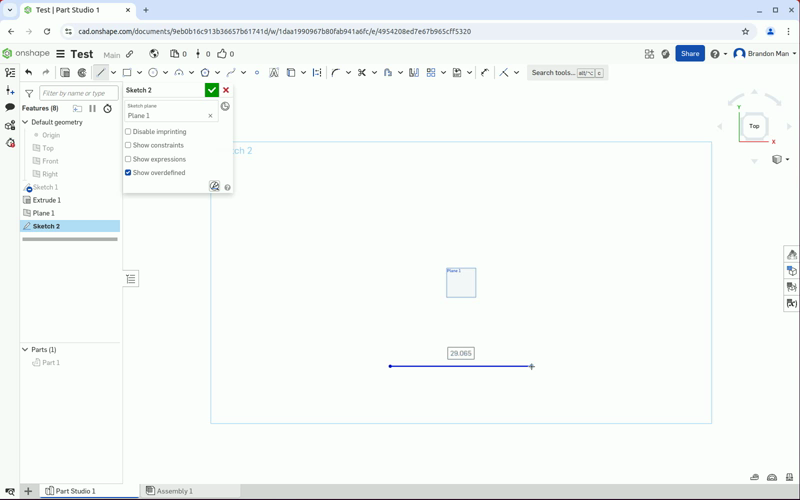
key_down(shift)
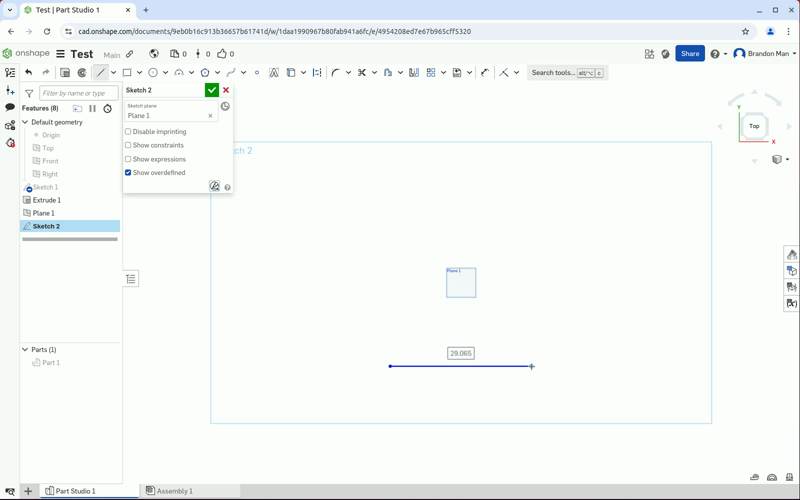
mouse_move(531, 200)
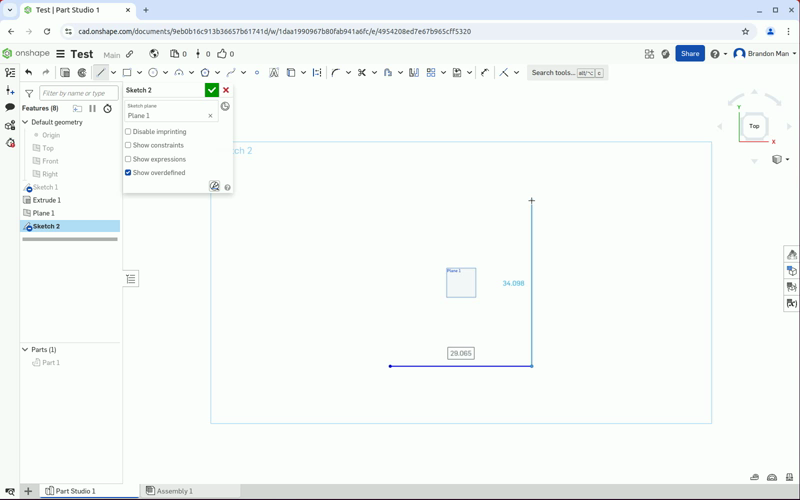
click(531, 200)
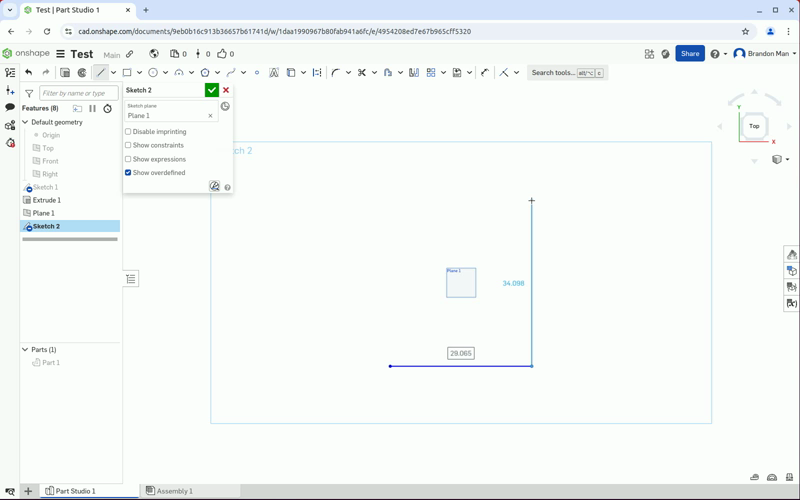
key_up(shift)
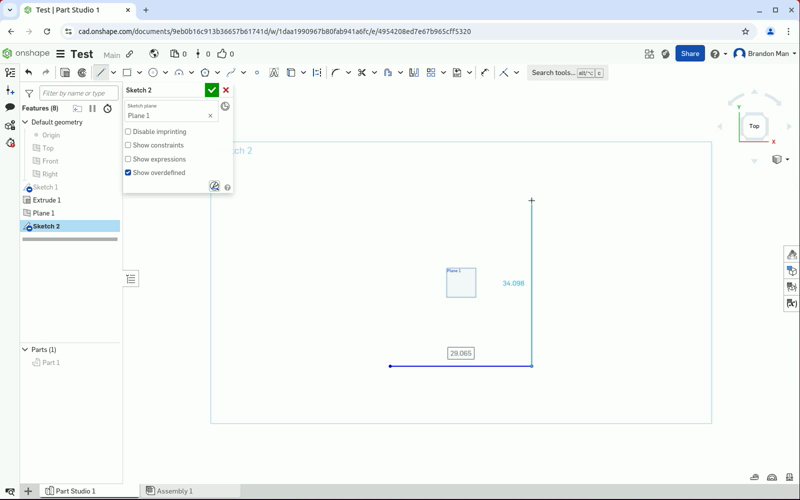
key_down(shift)
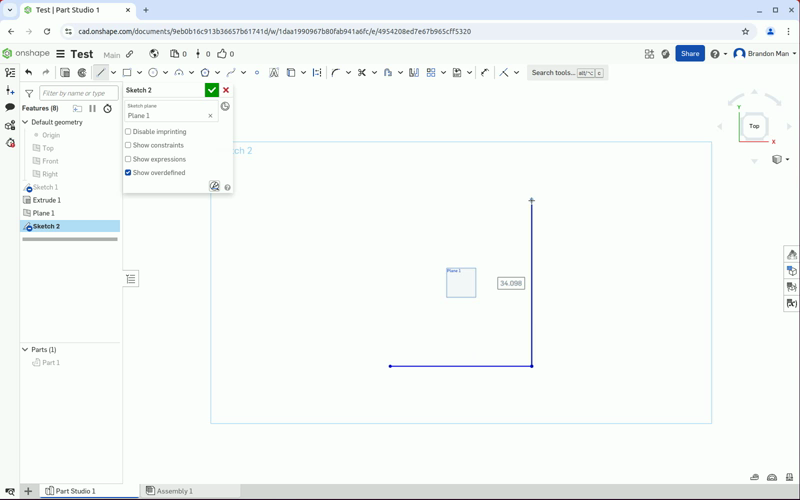
mouse_move(390, 200)
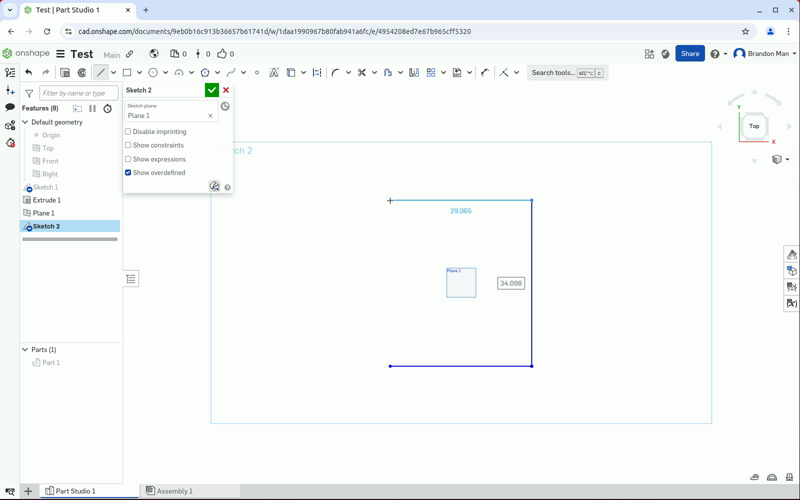
click(390, 200)
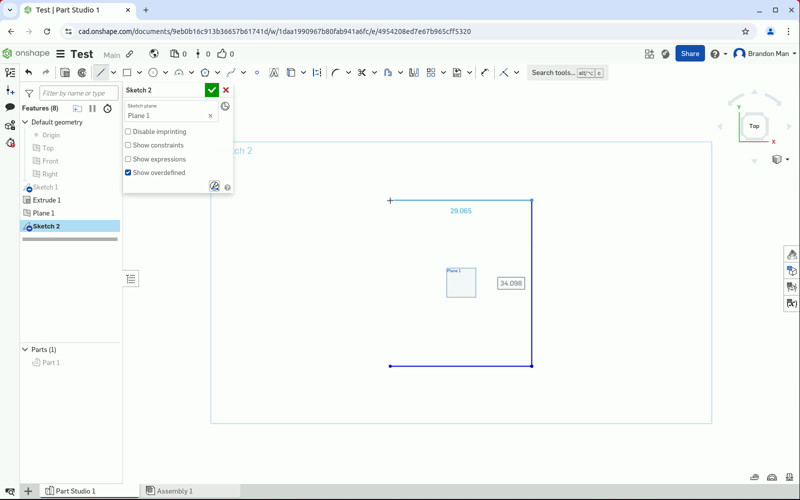
key_up(shift)
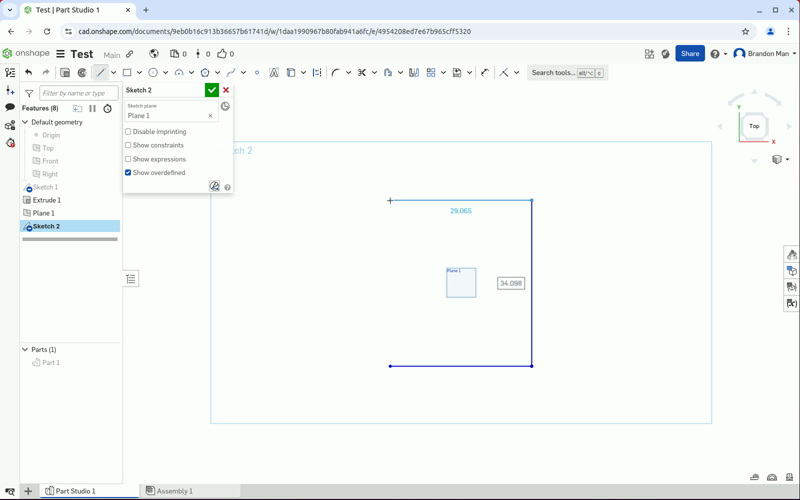
key_down(shift)
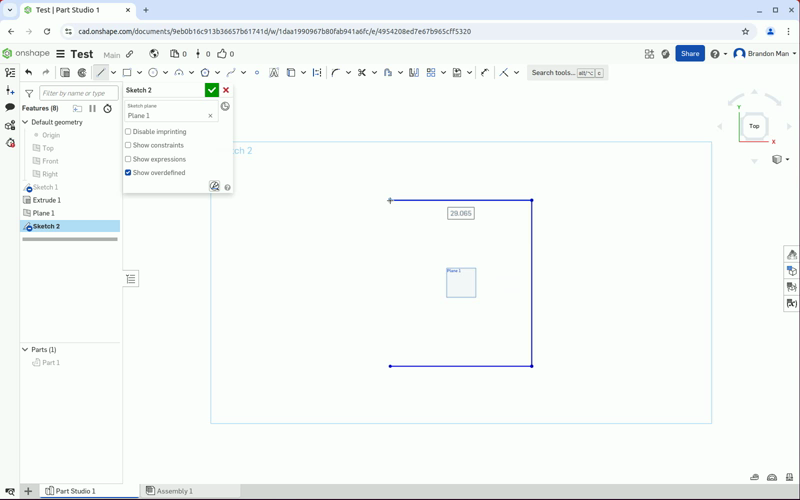
mouse_move(390, 366)
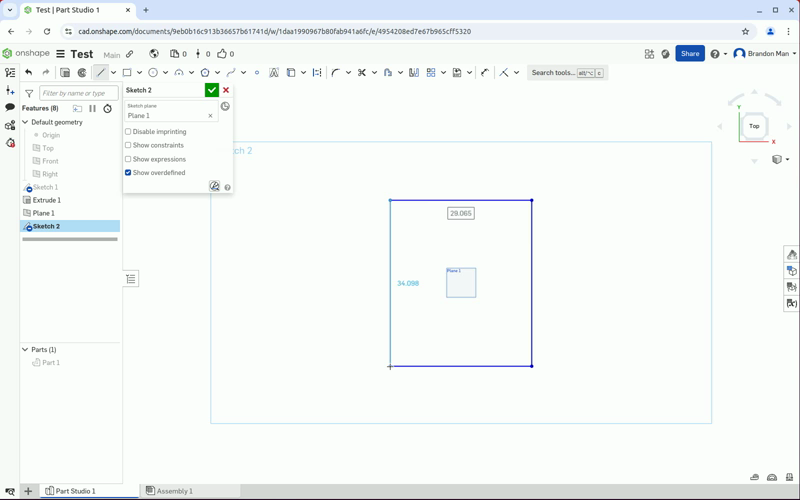
key_up(shift)
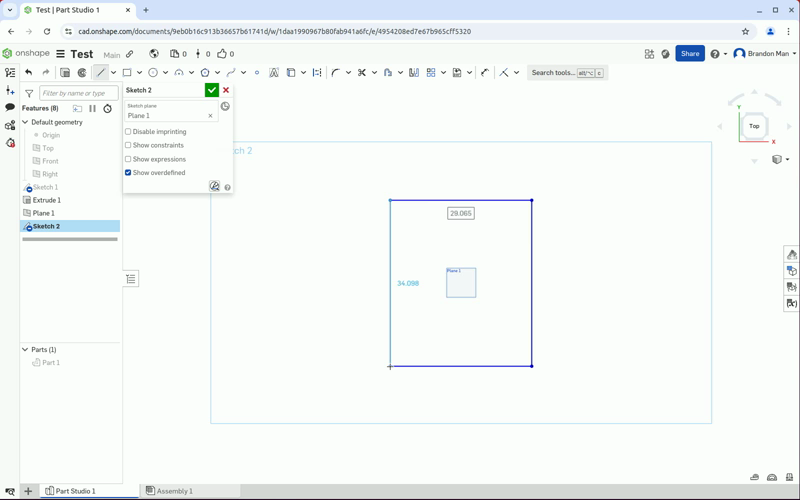
click(390, 366)
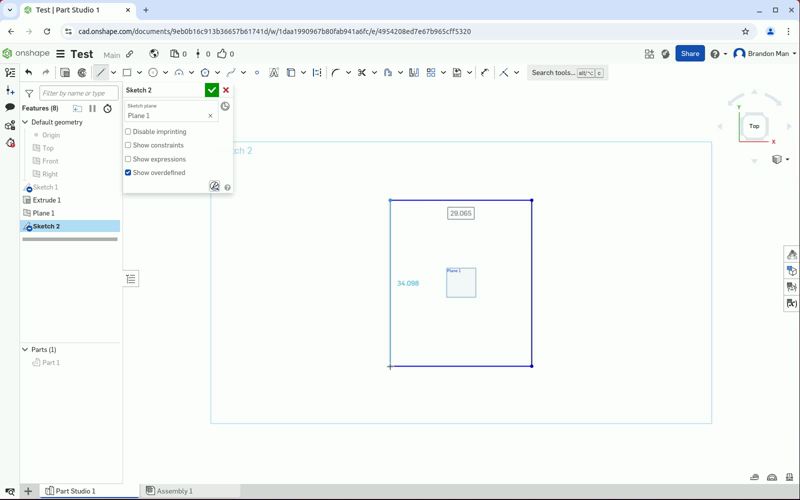
key(esc)
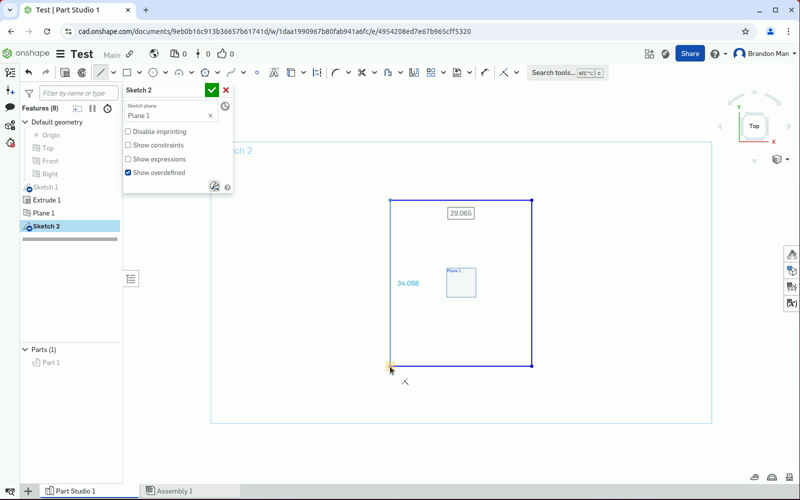
mouse_move(506, 336)
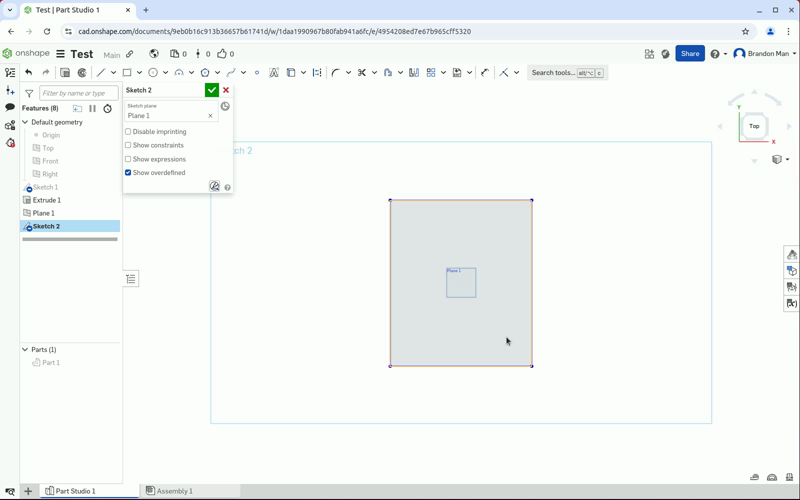
click(506, 336)
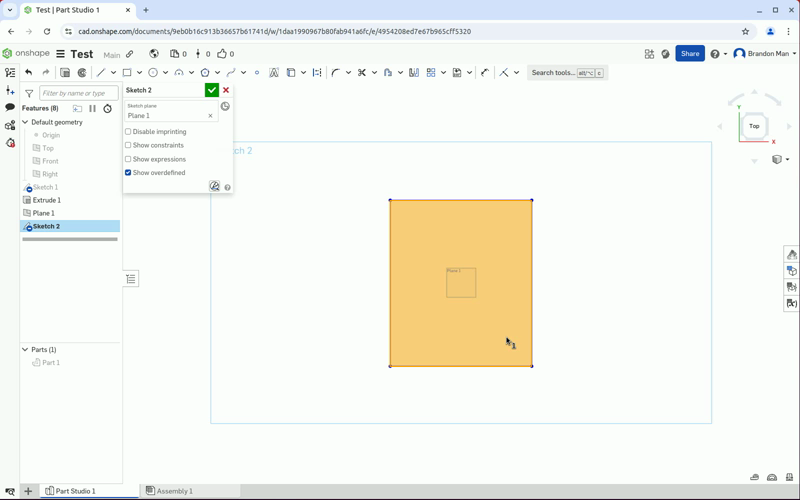
mouse_move(73, 352)
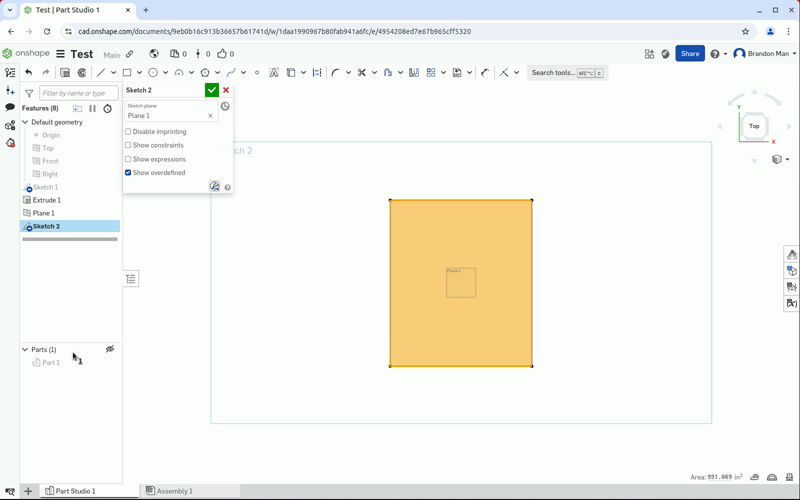
key(shift+y)
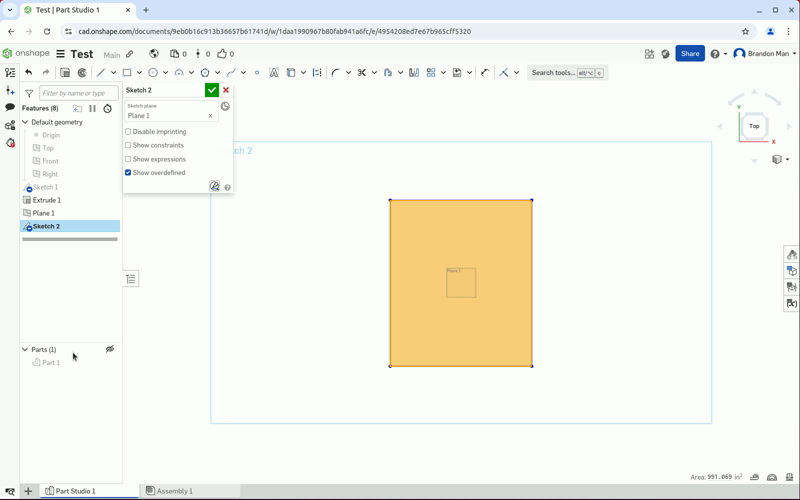
key(shift+e)
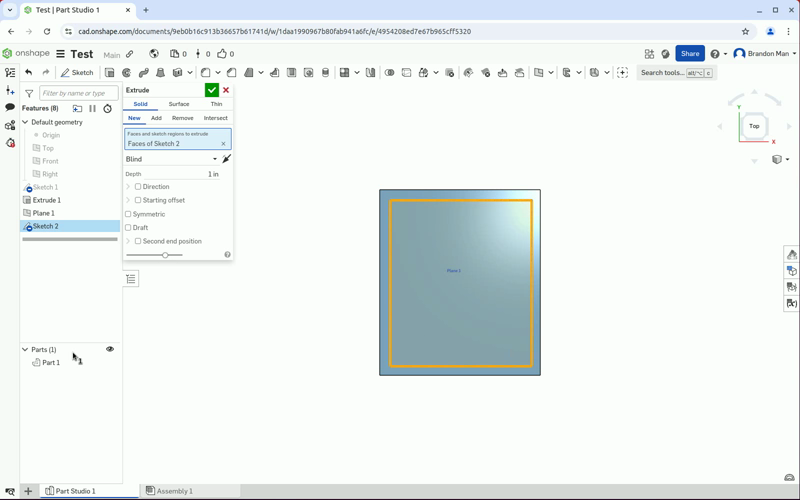
mouse_move(143, 106)
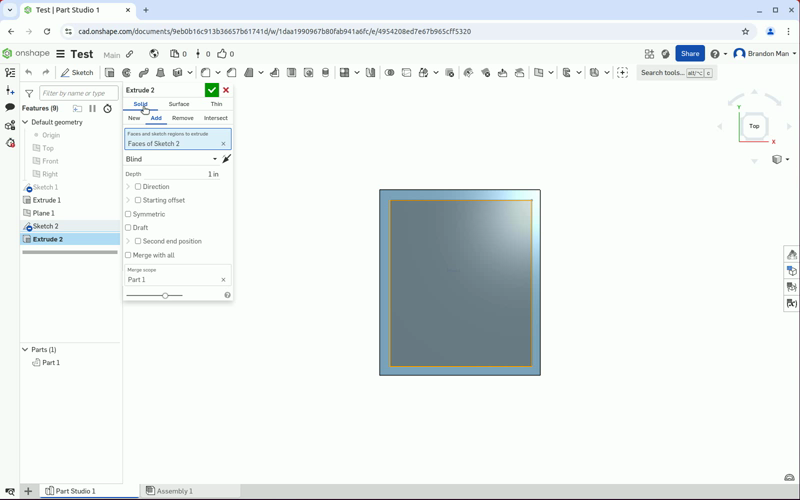
click(143, 106)
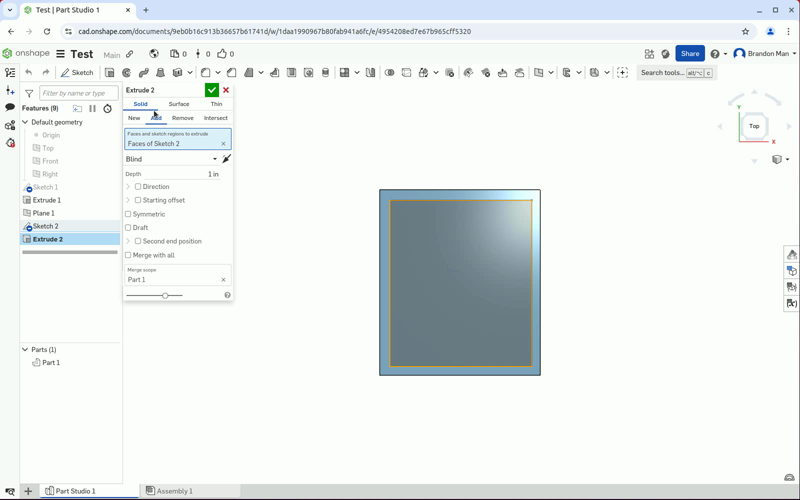
mouse_move(186, 120)
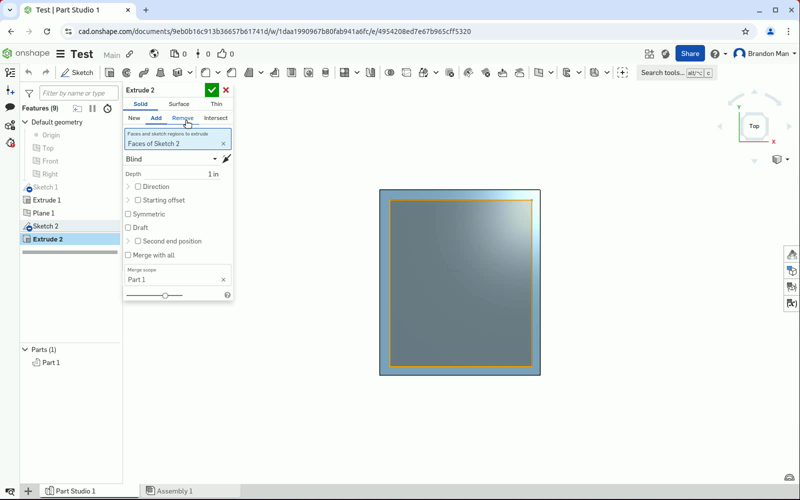
click(186, 120)
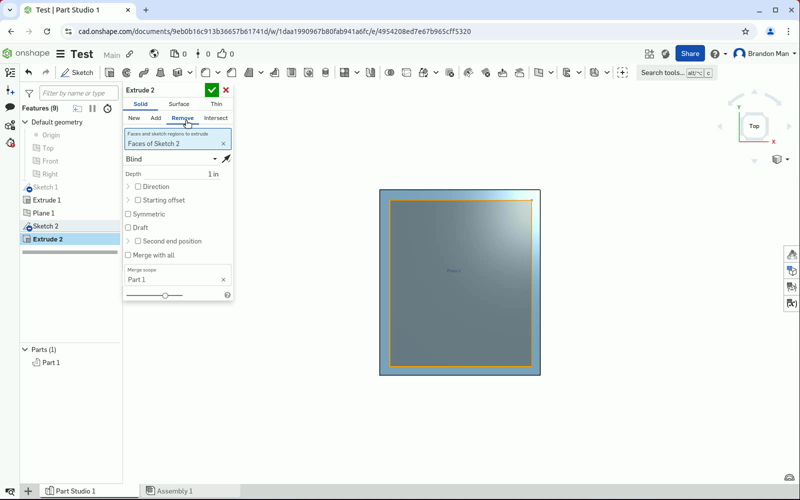
key(tab, 4)
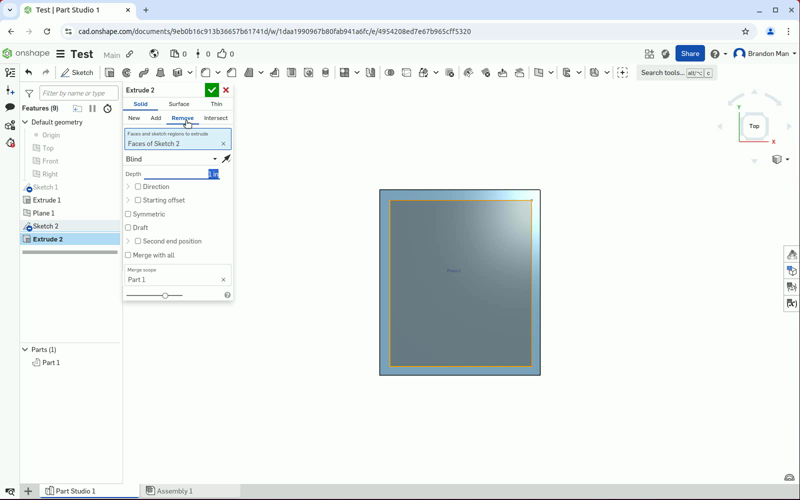
text(5.296)
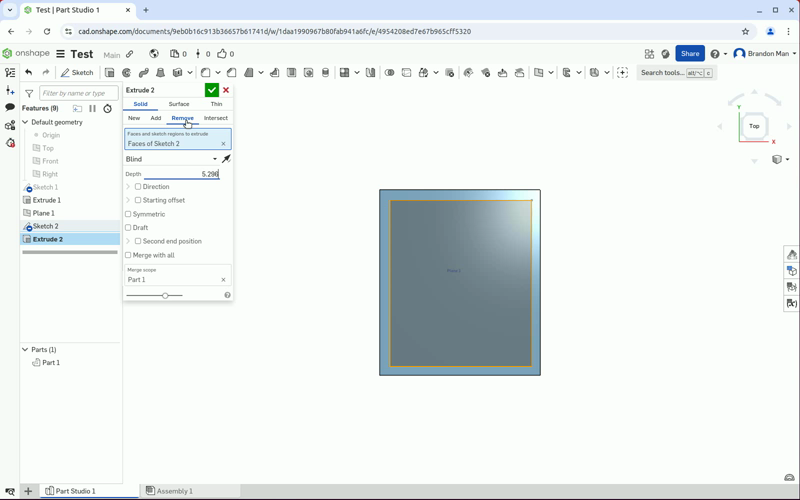
key(tab, 6)
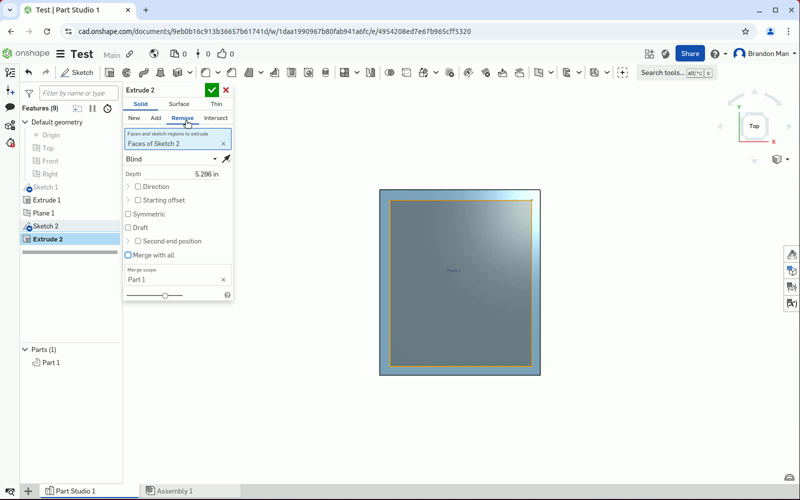
key(space)
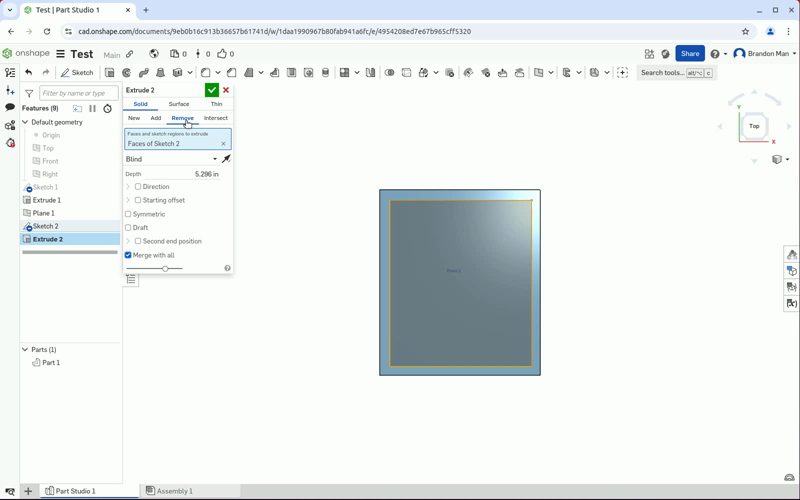
key(enter)
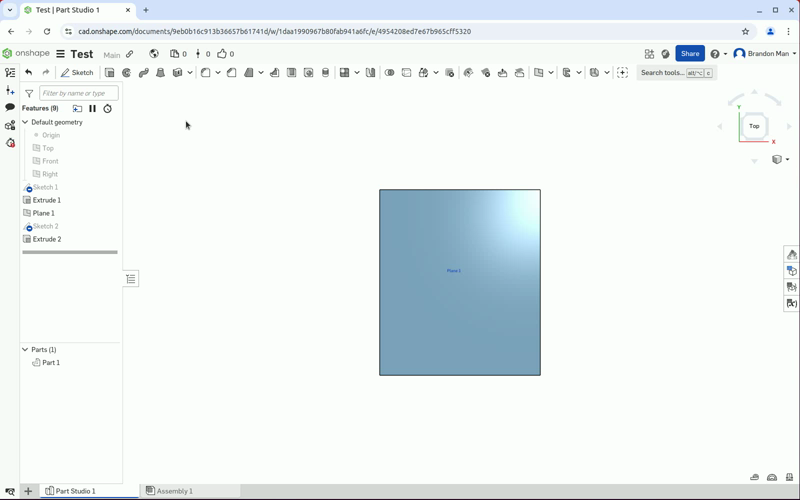
key(shift+h)
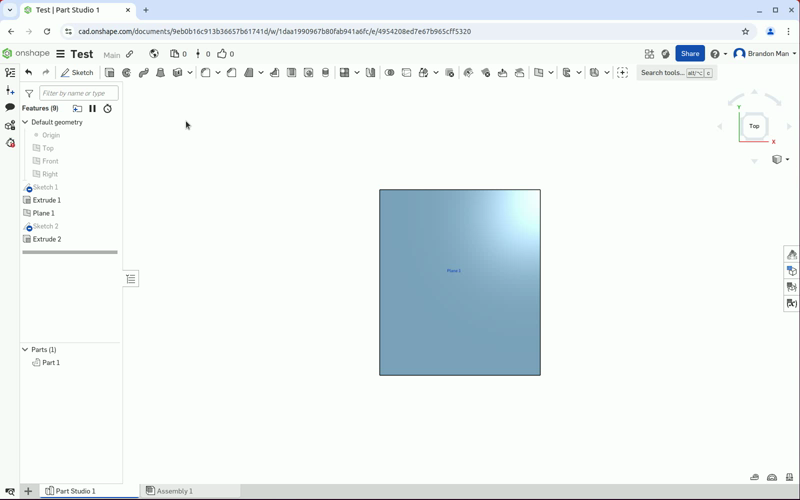
key(shift+h)
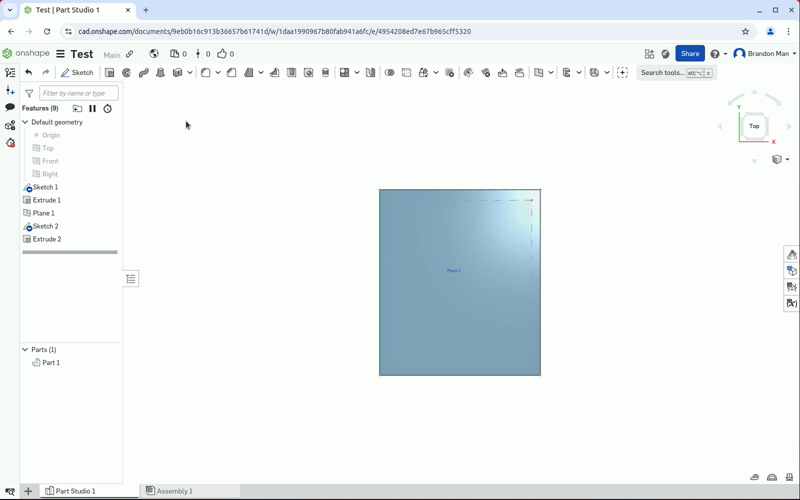
key(shift+7)
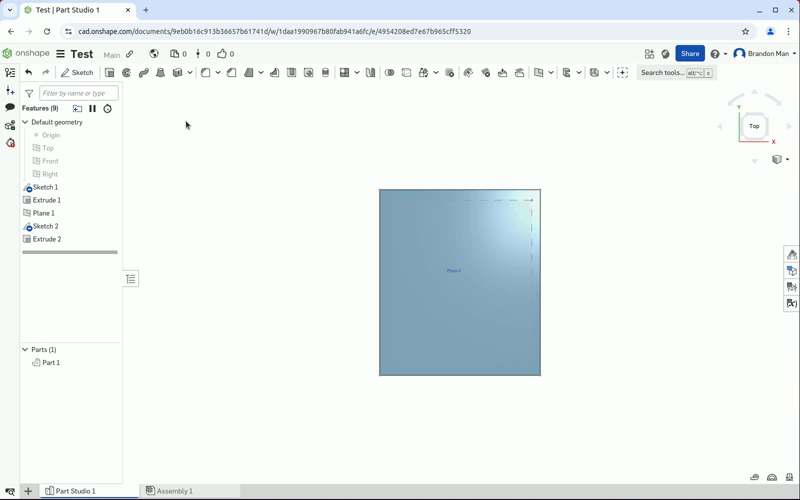
key(up, 3)
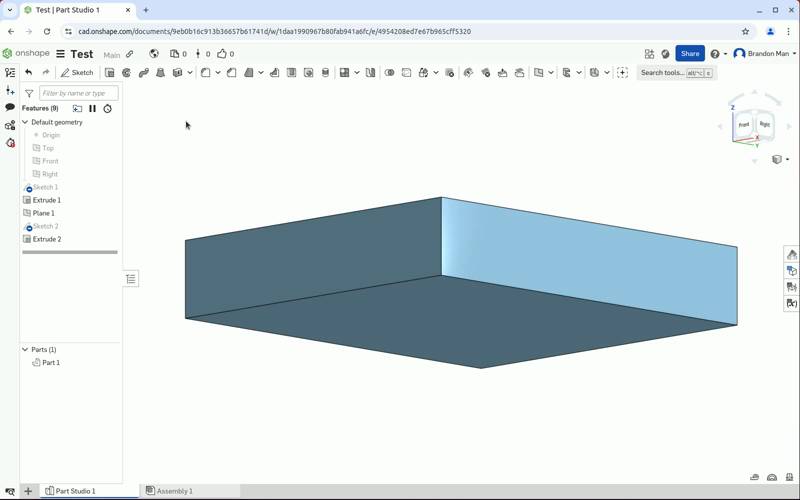
key(left, 3)
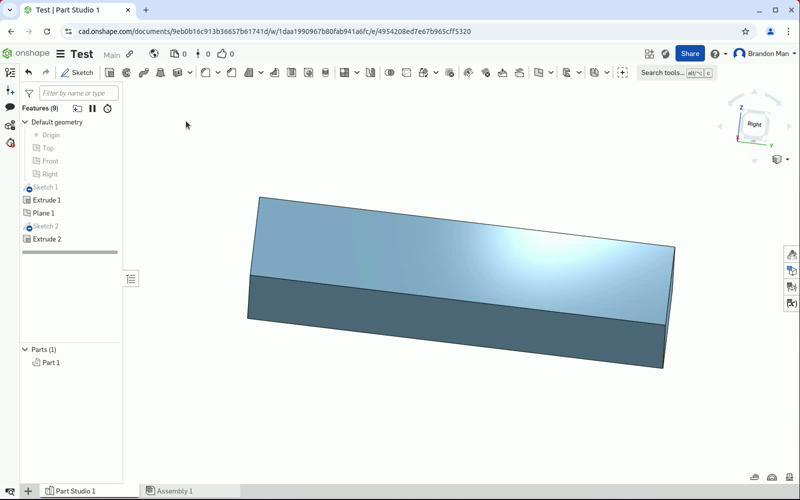
key(right, 3)
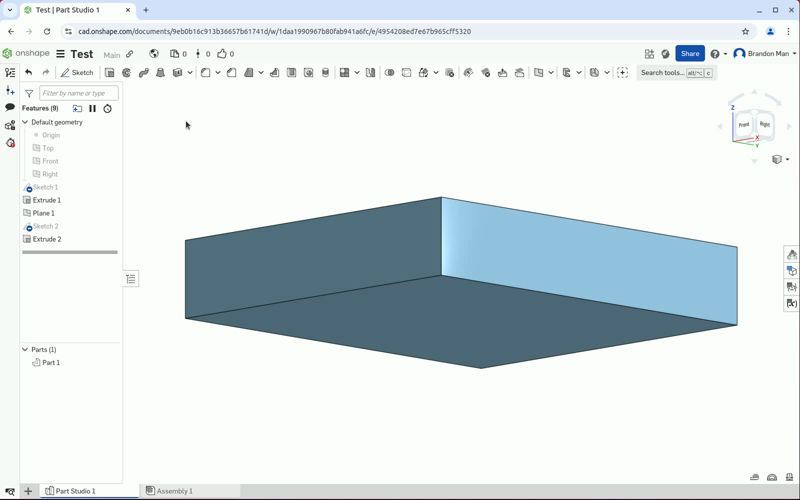
key(down, 3)
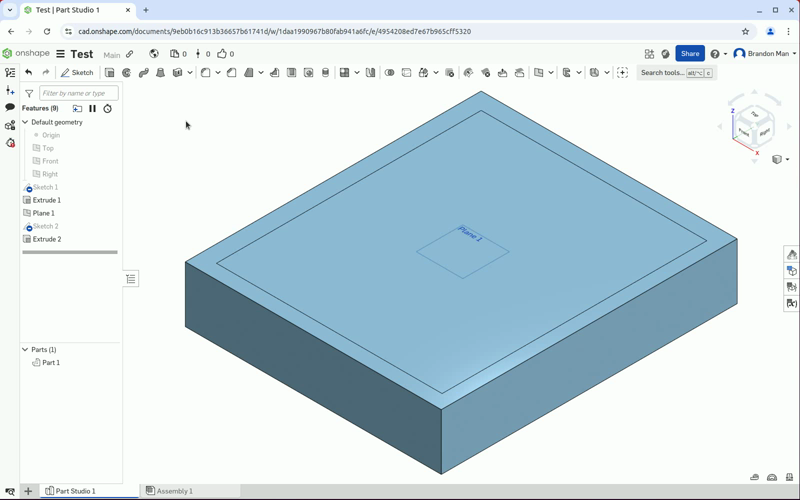
mouse_move(73, 189)
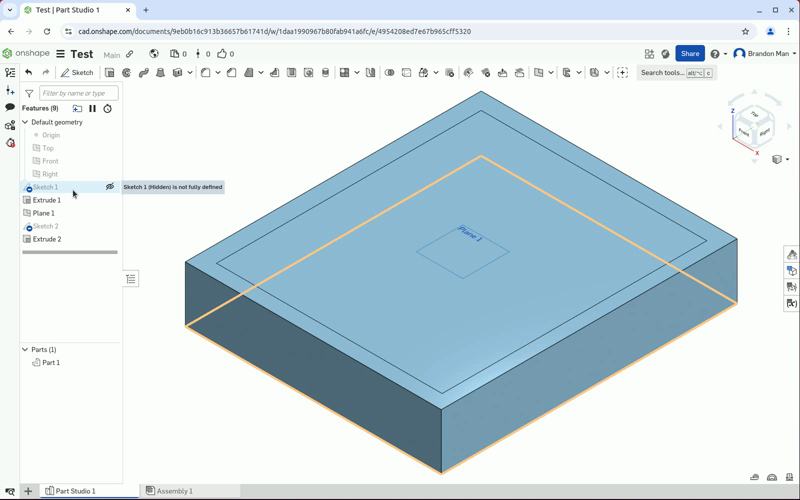
click(73, 189)